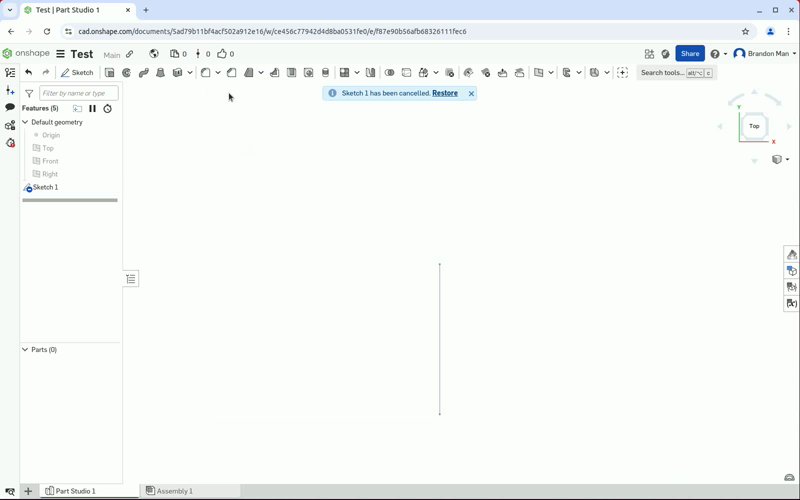
key(shift+h)
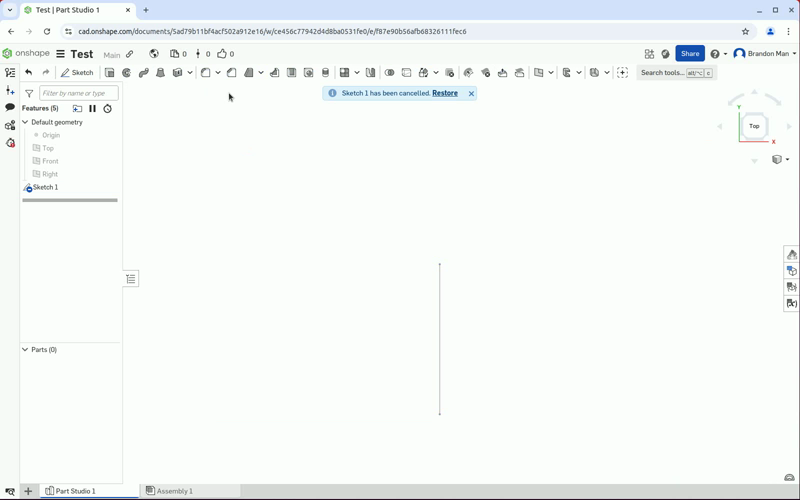
key(shift+s)
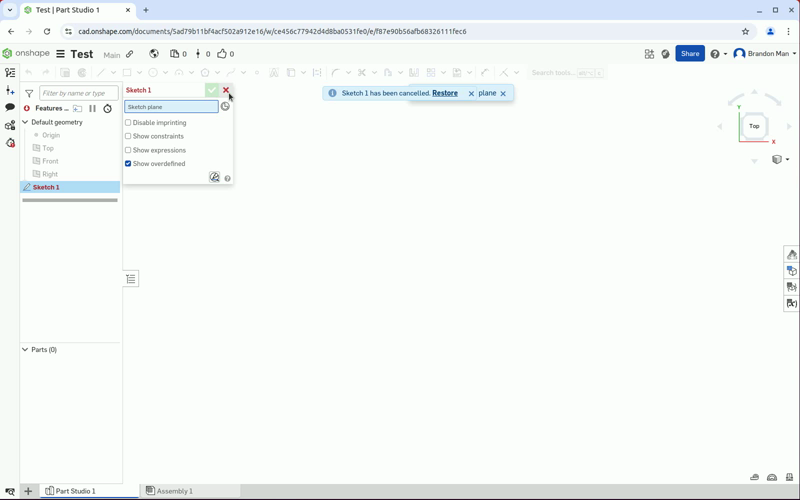
mouse_move(73, 150)
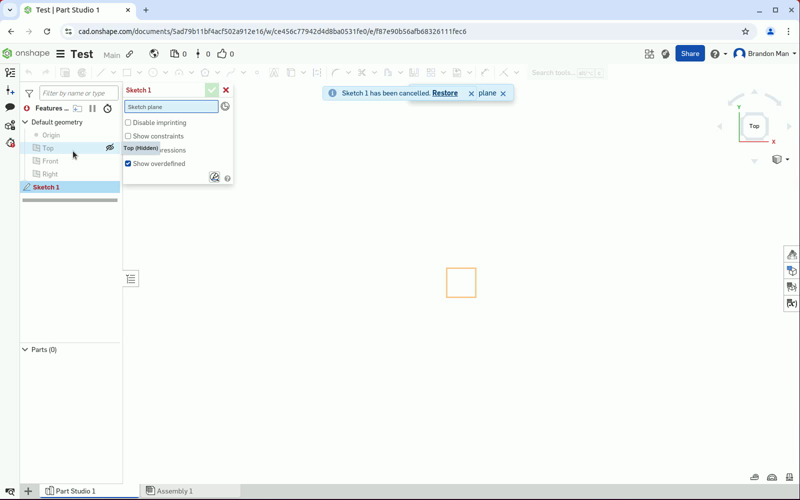
click(73, 150)
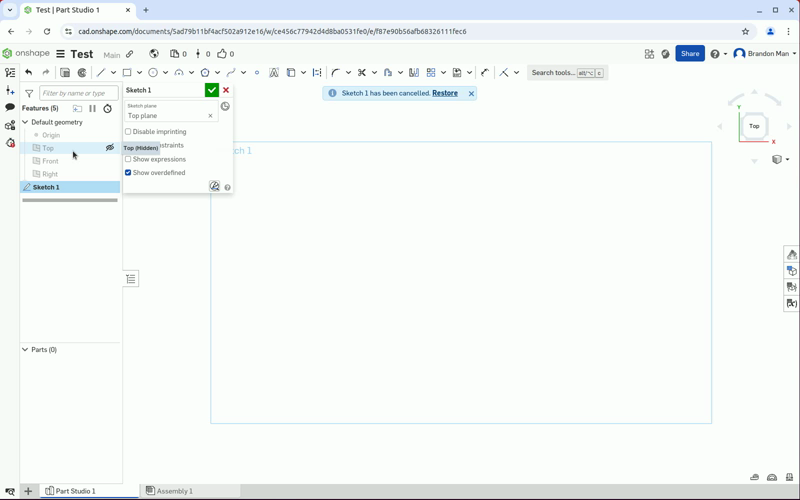
mouse_move(73, 352)
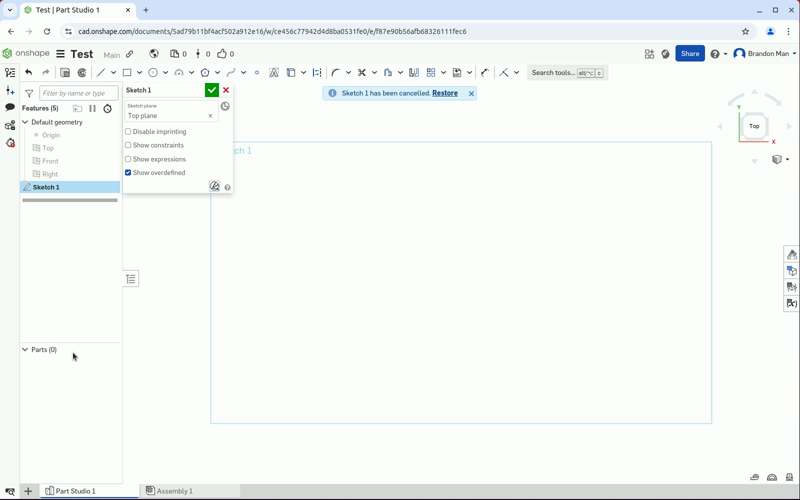
key(y)
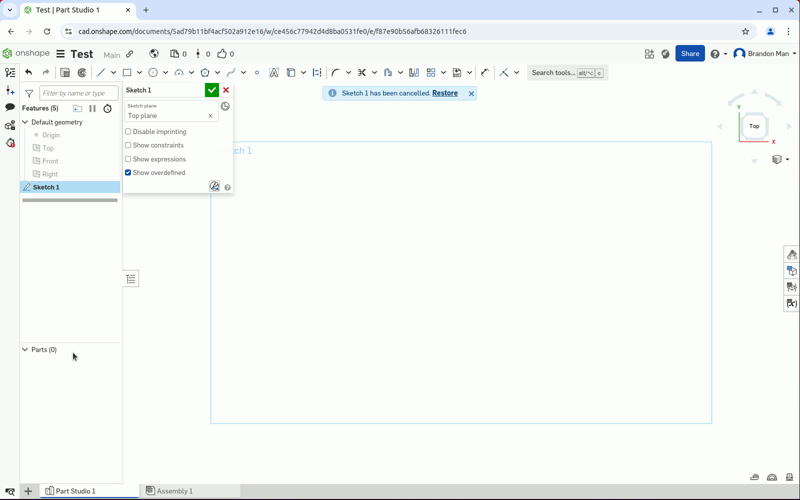
key(c)
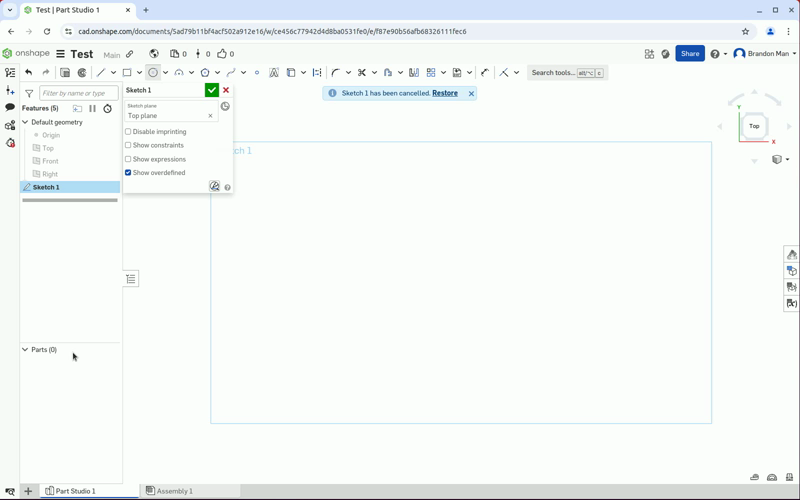
key_down(shift)
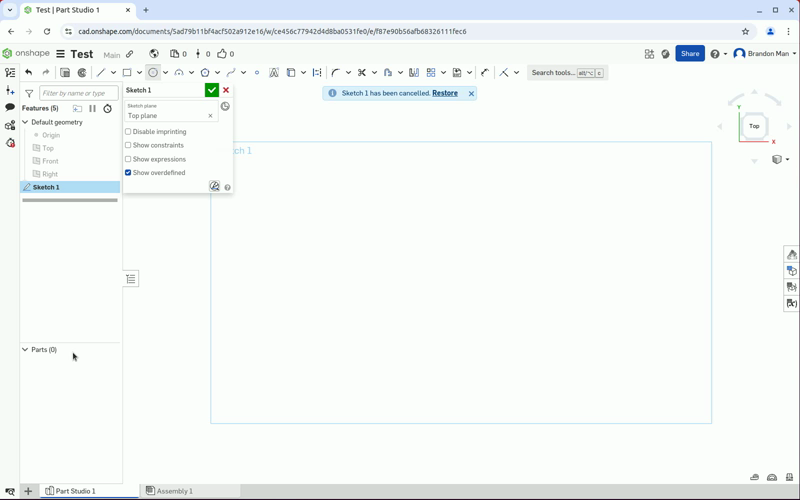
mouse_move(461, 282)
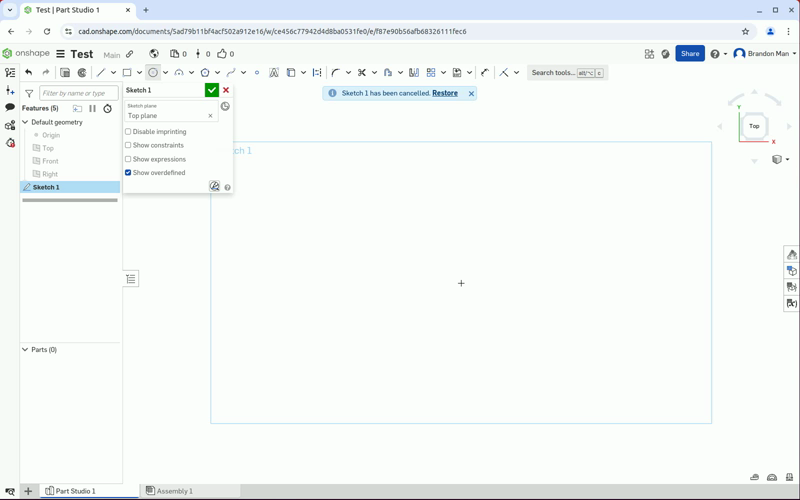
click(461, 282)
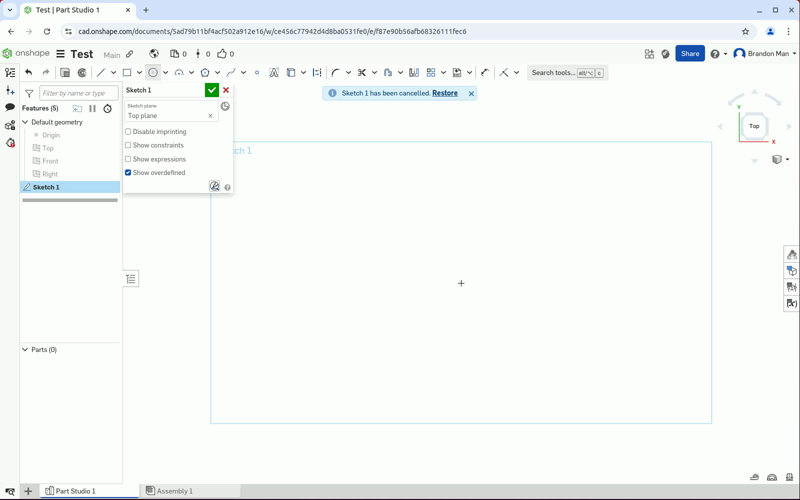
key_up(shift)
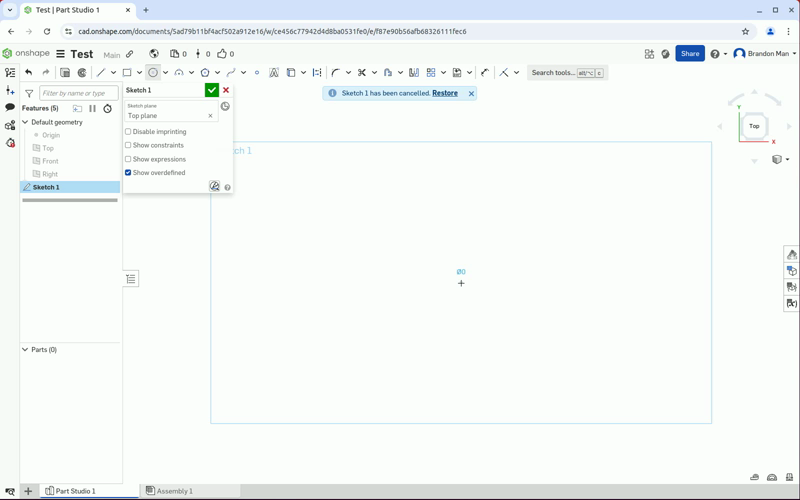
mouse_move(574, 282)
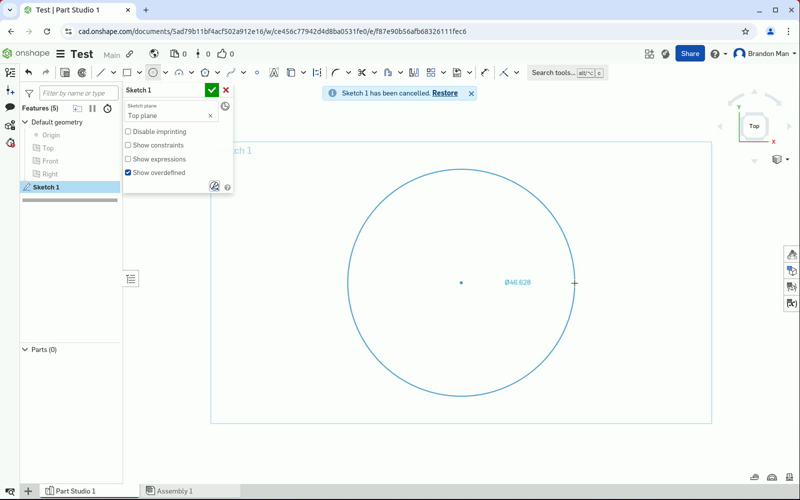
click(574, 282)
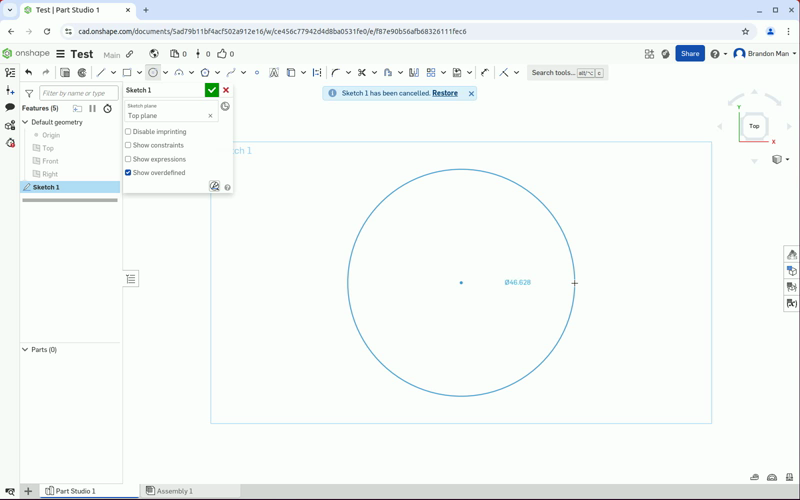
key(esc)
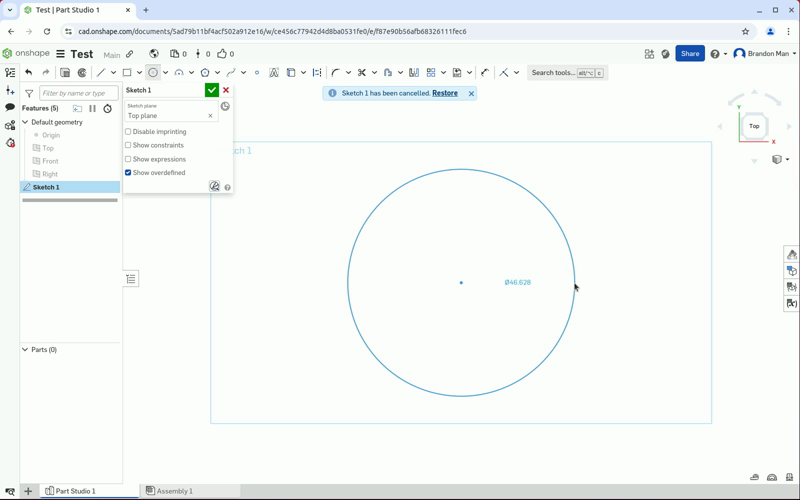
key(c)
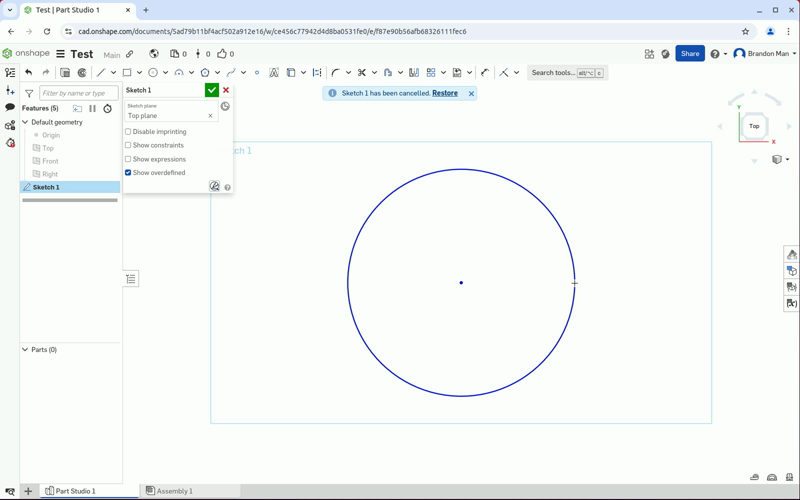
key_down(shift)
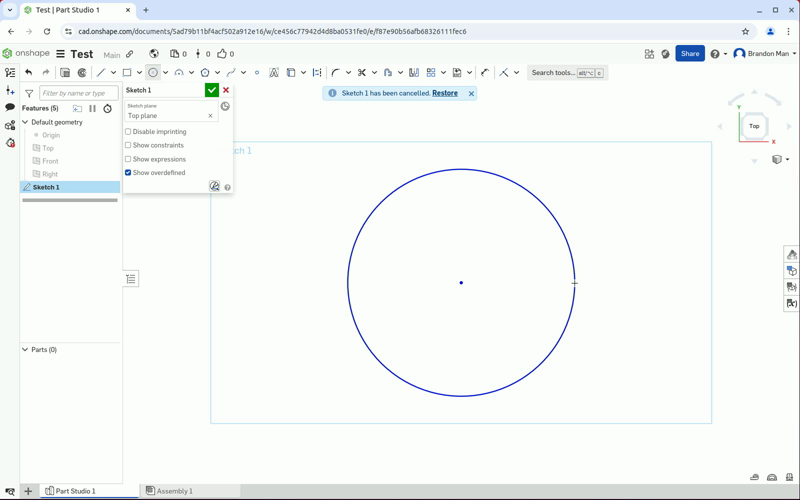
mouse_move(461, 282)
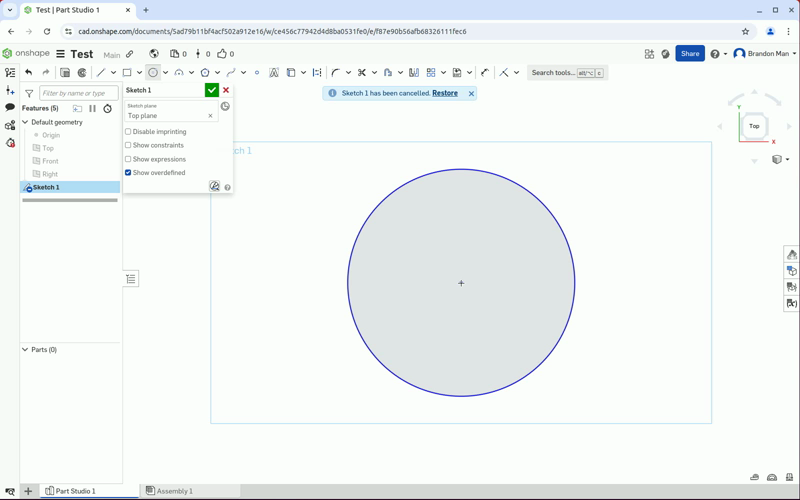
click(461, 282)
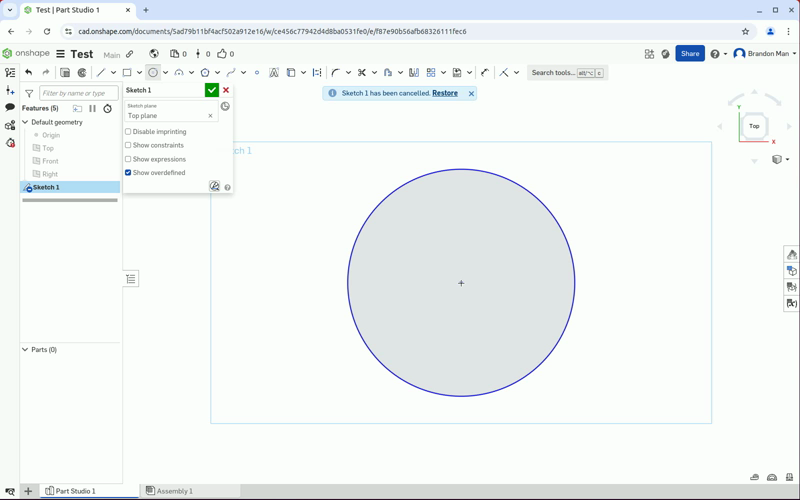
key_up(shift)
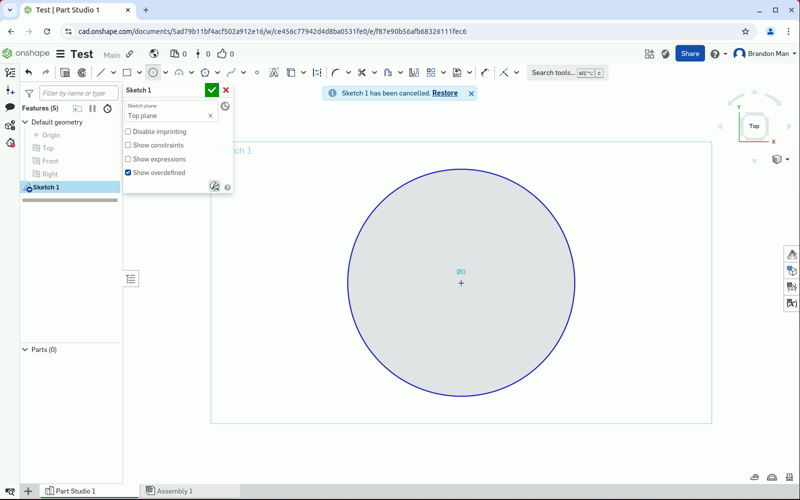
mouse_move(532, 282)
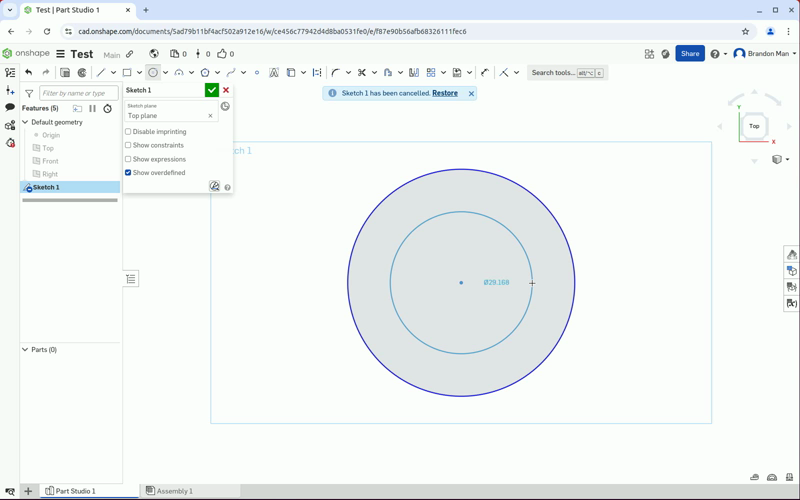
click(532, 282)
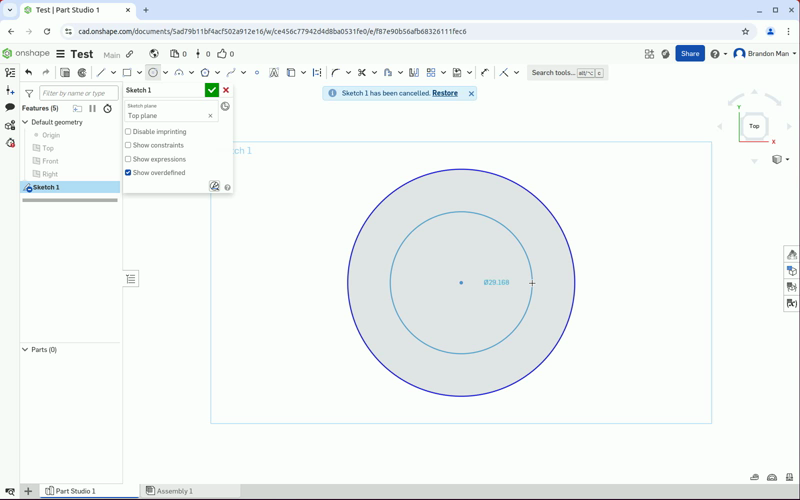
key(esc)
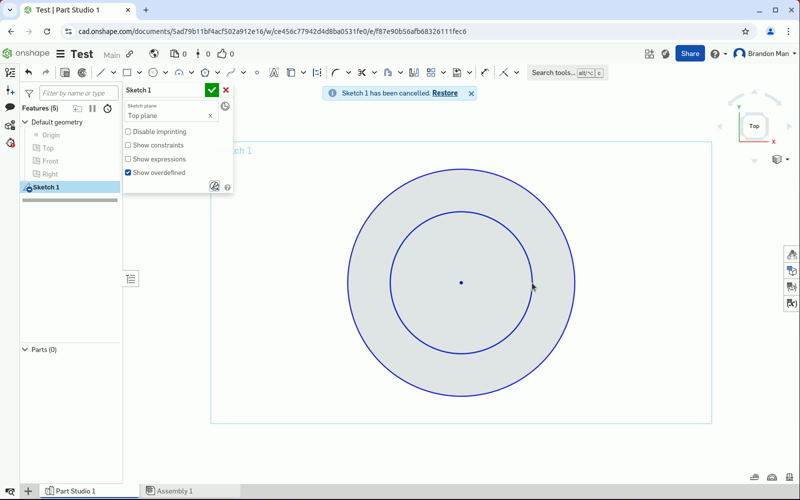
mouse_move(548, 295)
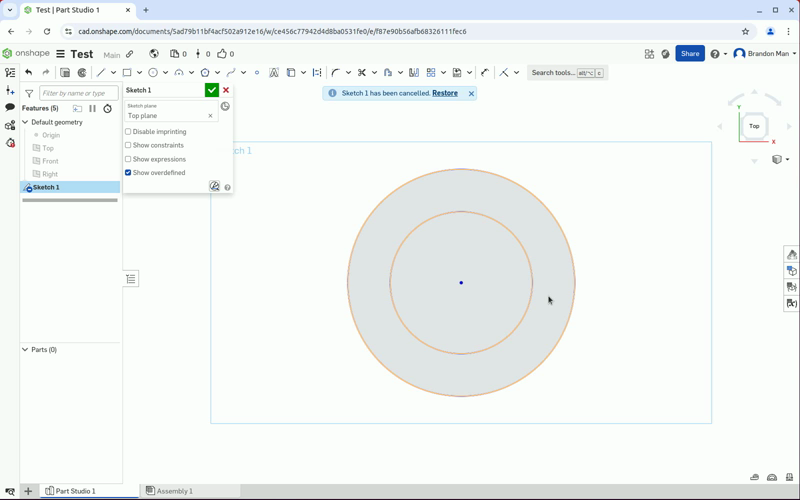
click(548, 295)
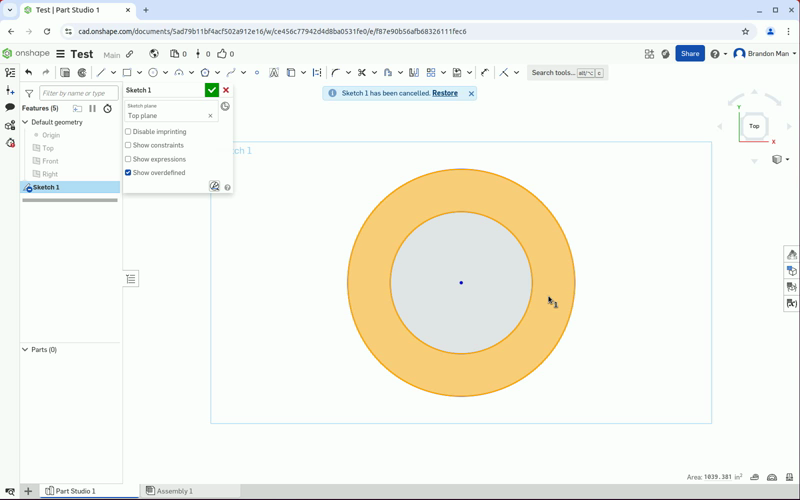
mouse_move(73, 352)
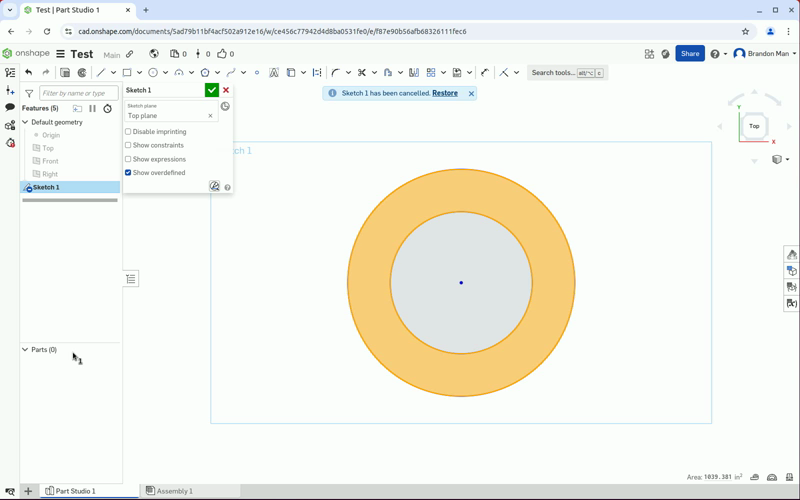
key(shift+y)
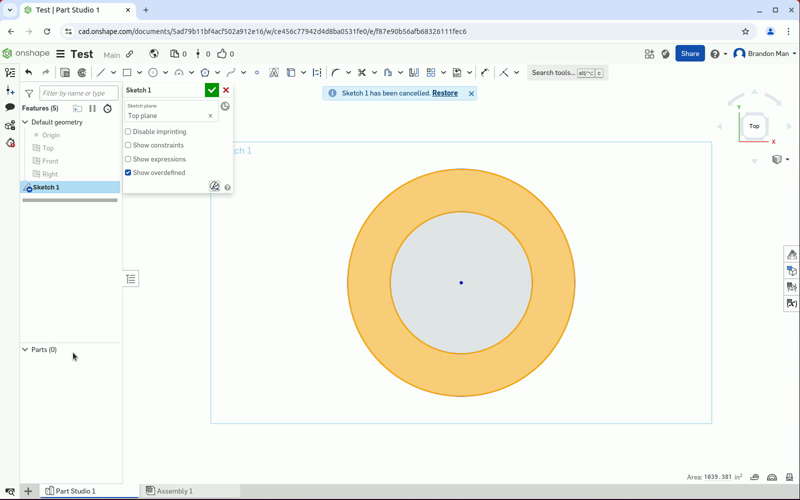
key(shift+e)
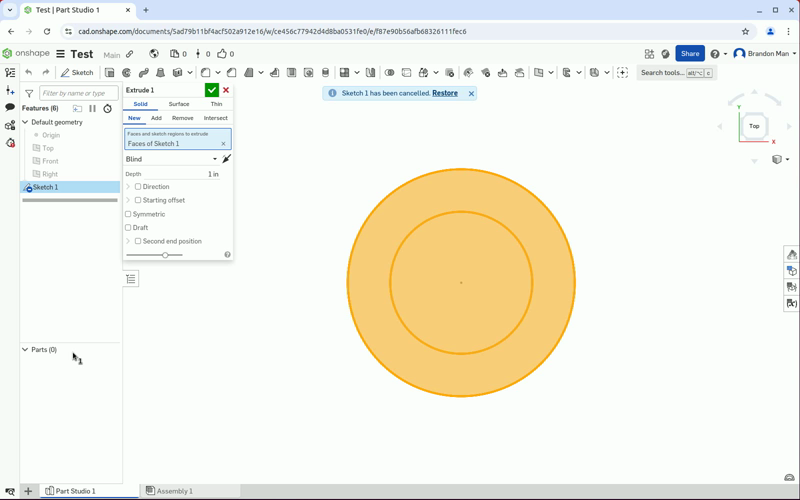
mouse_move(143, 106)
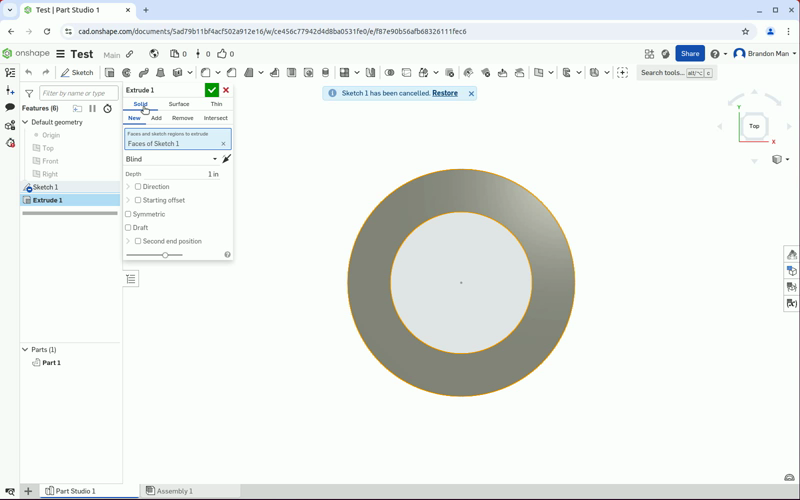
click(143, 106)
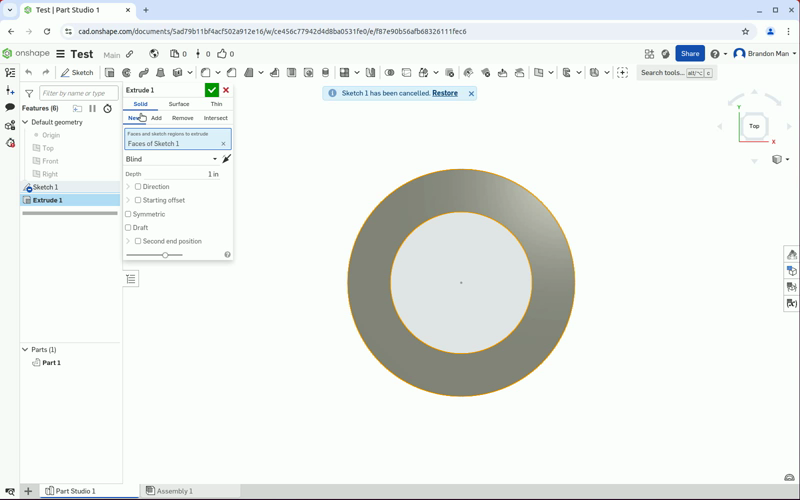
mouse_move(137, 120)
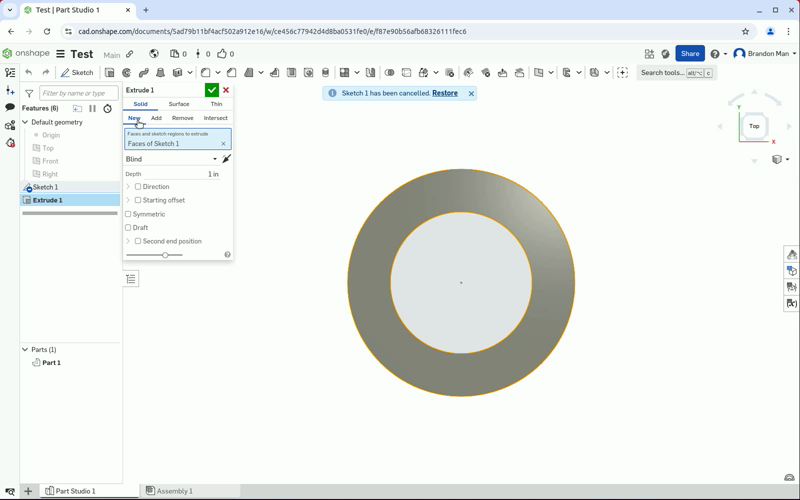
click(137, 120)
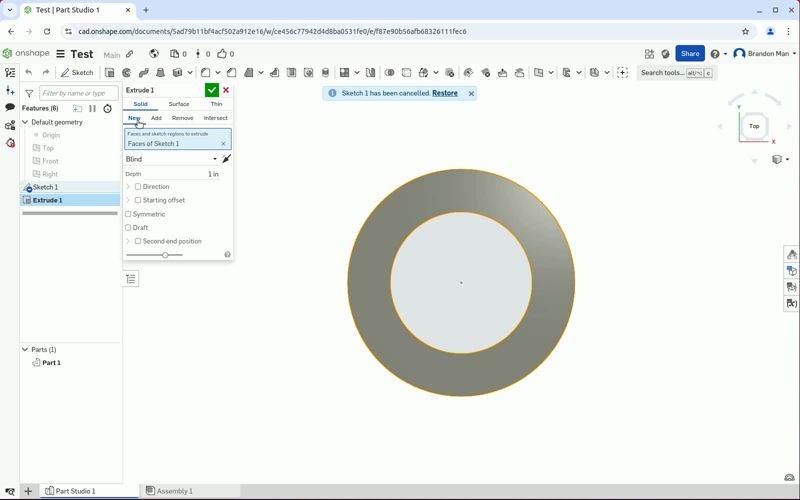
key(tab, 4)
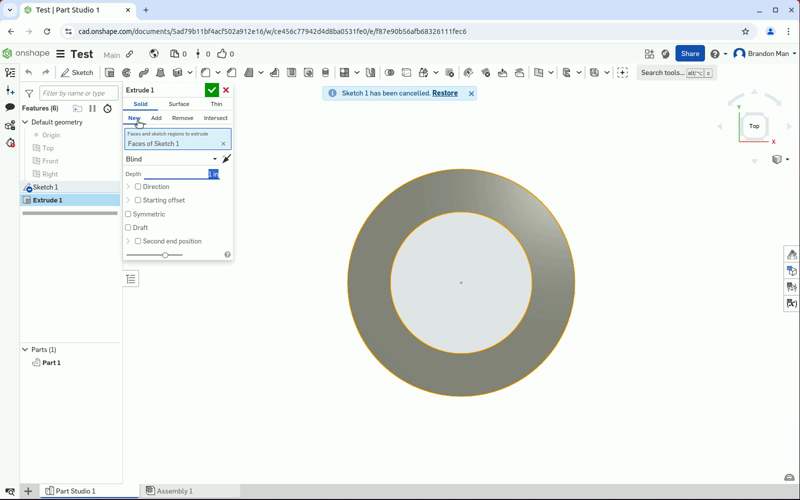
text(7.221)
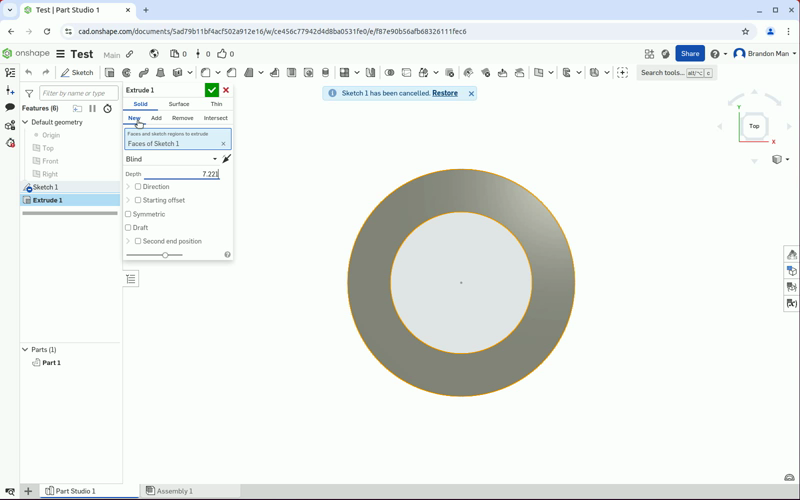
key(enter)
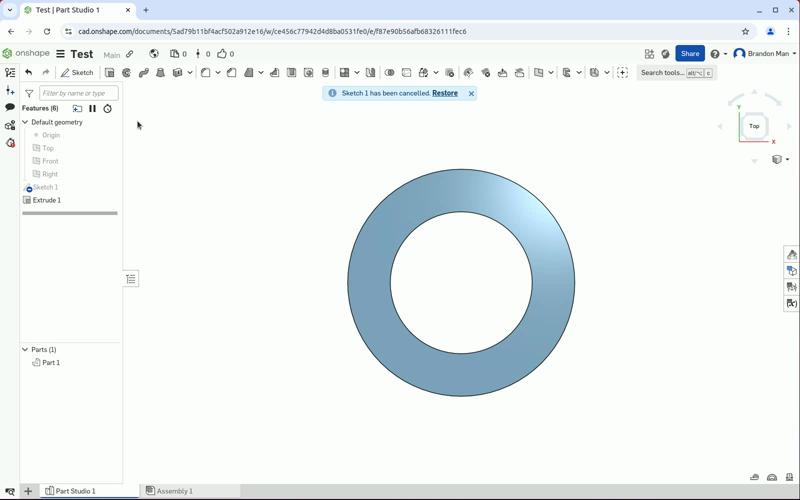
key(shift+h)
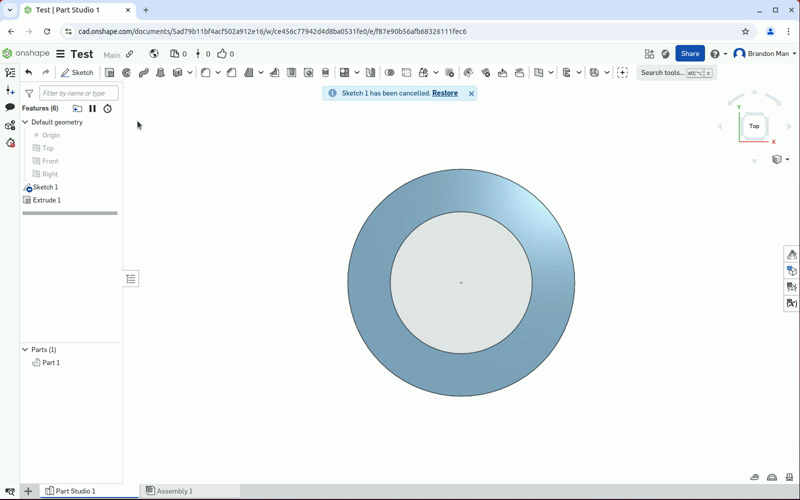
key(shift+h)
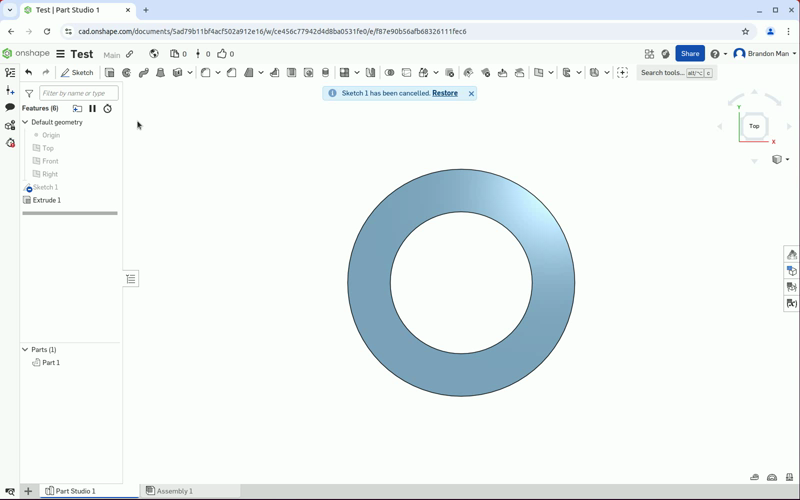
mouse_move(73, 189)
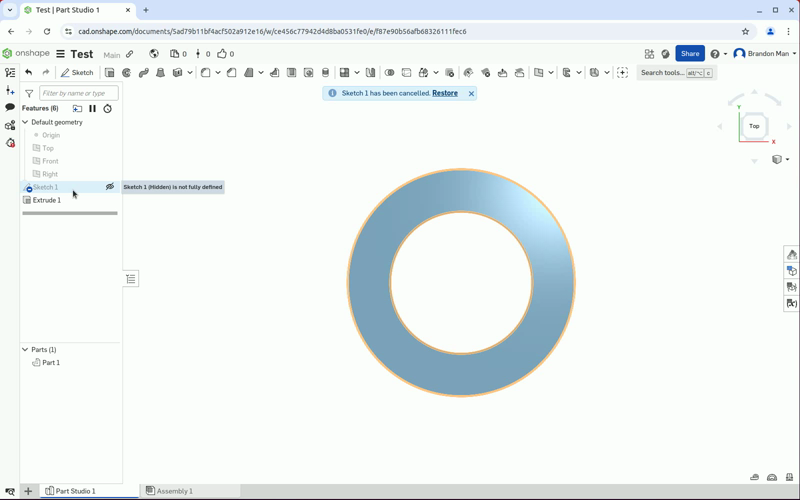
click(73, 189)
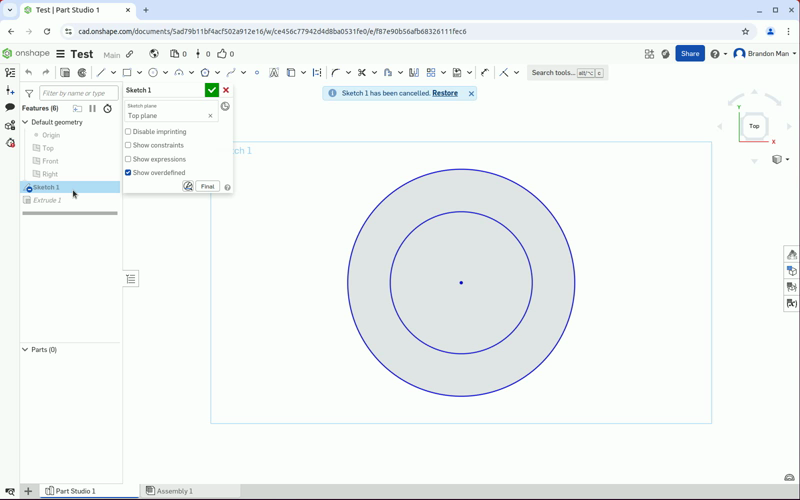
mouse_move(229, 92)
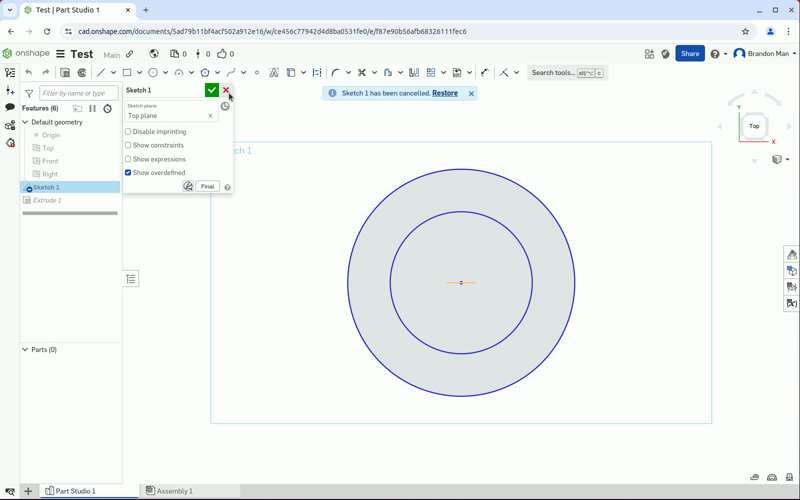
click(229, 92)
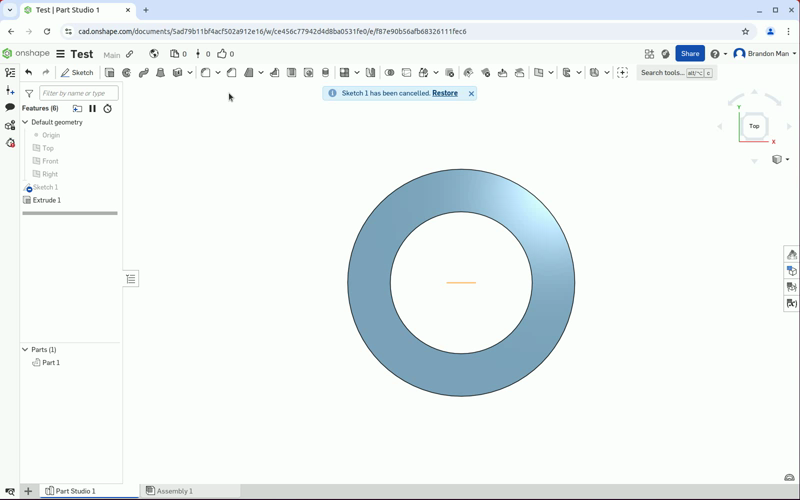
mouse_move(541, 75)
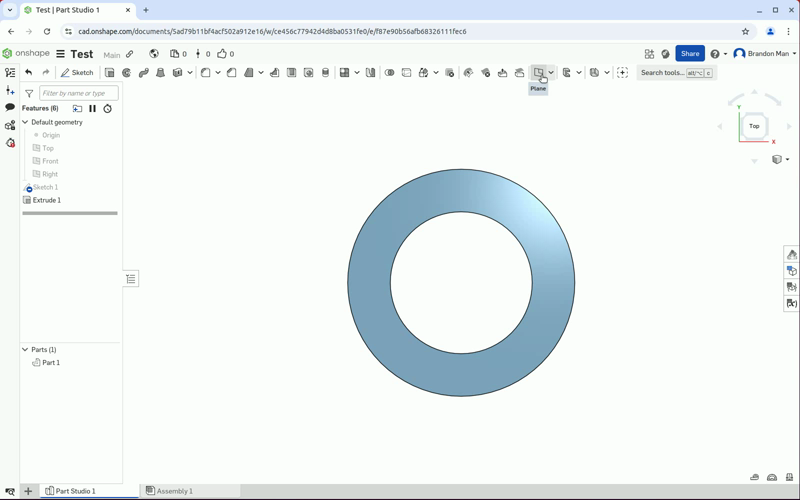
click(541, 75)
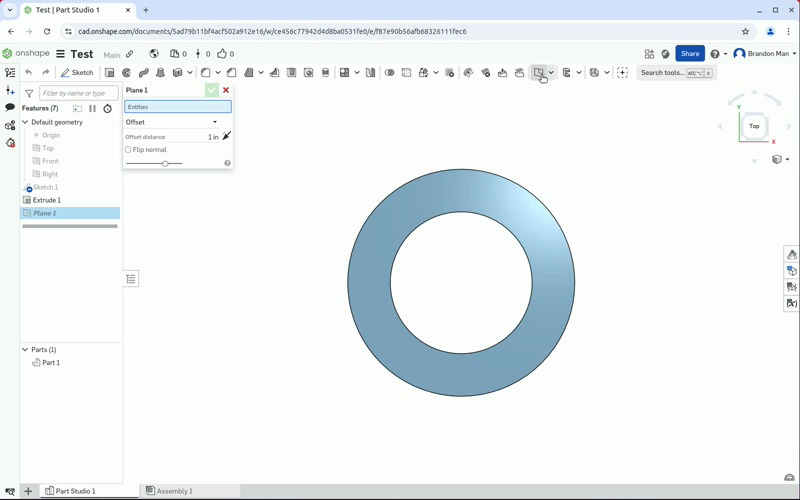
mouse_move(73, 150)
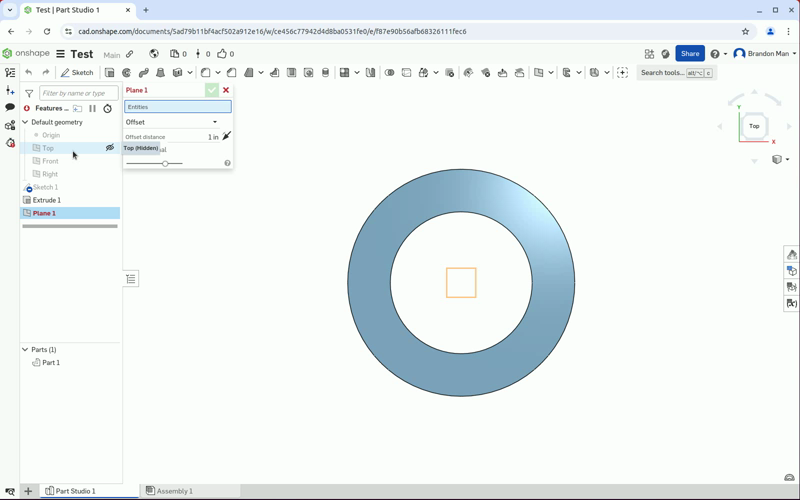
click(73, 150)
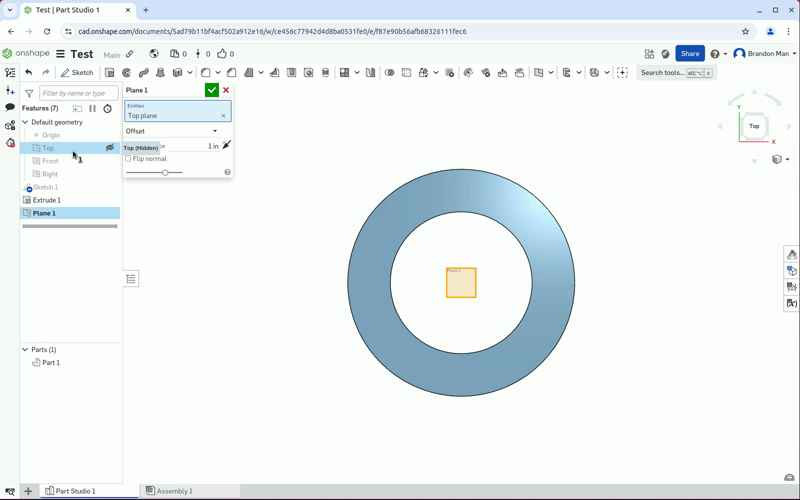
key(tab, 2)
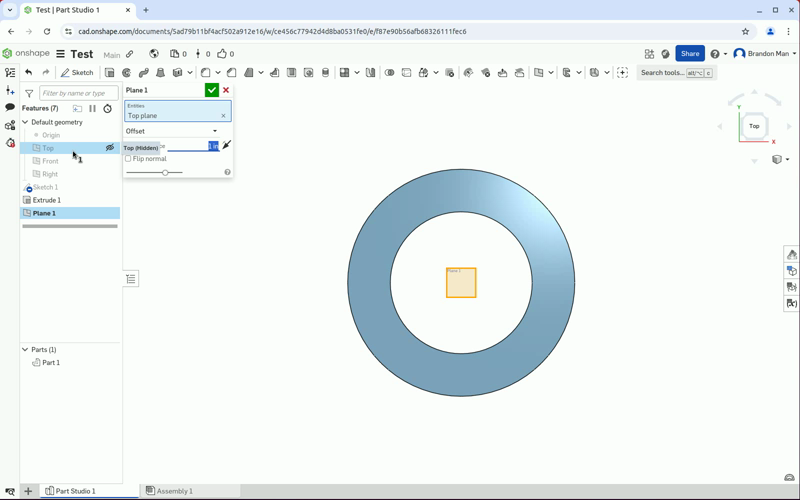
text(7.21)
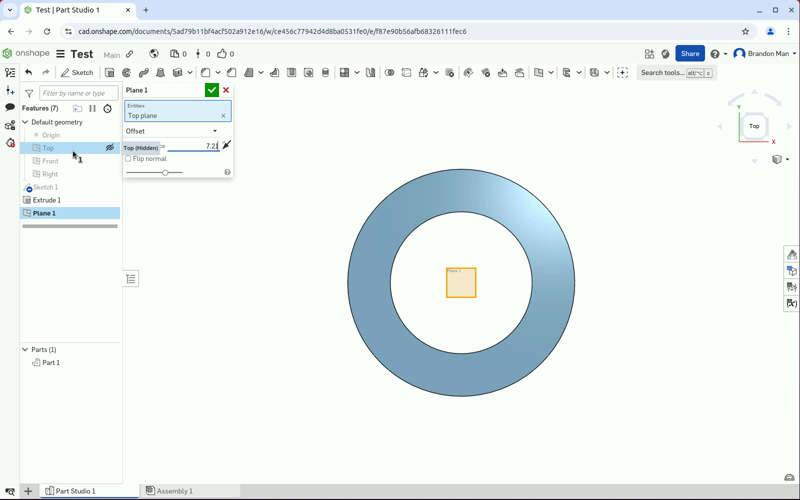
key(enter, 2)
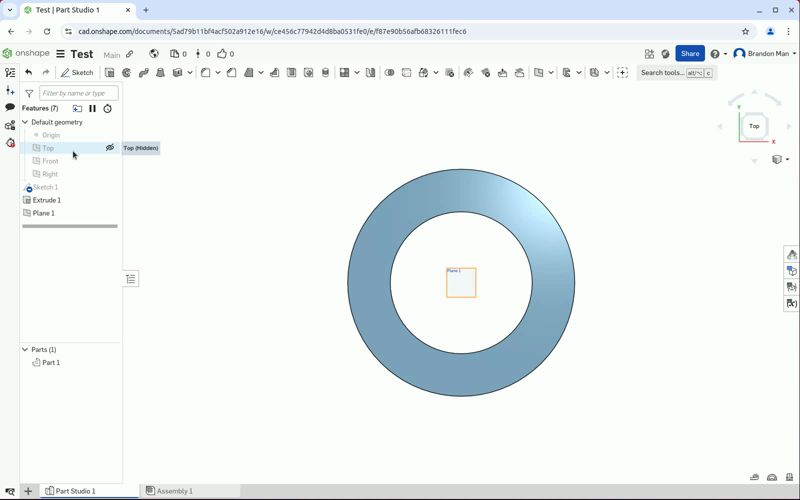
key(shift+s)
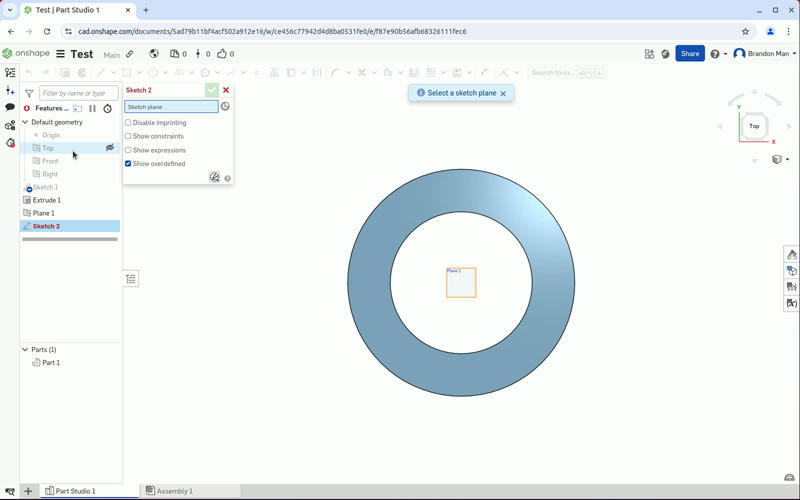
mouse_move(73, 215)
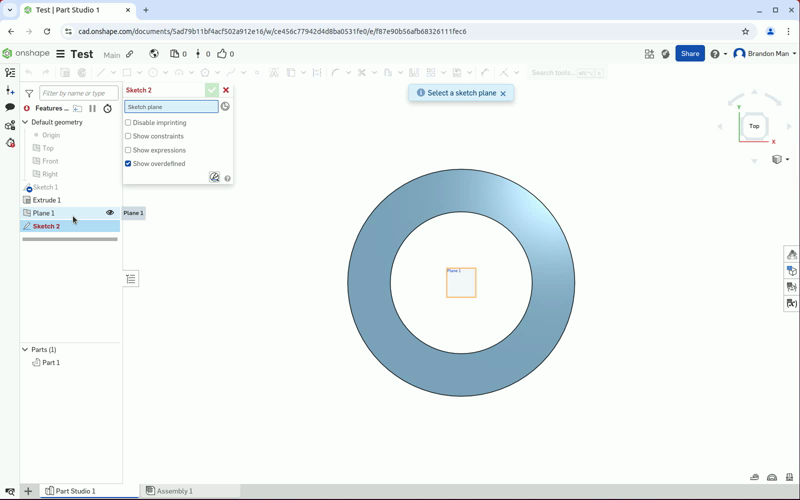
click(73, 215)
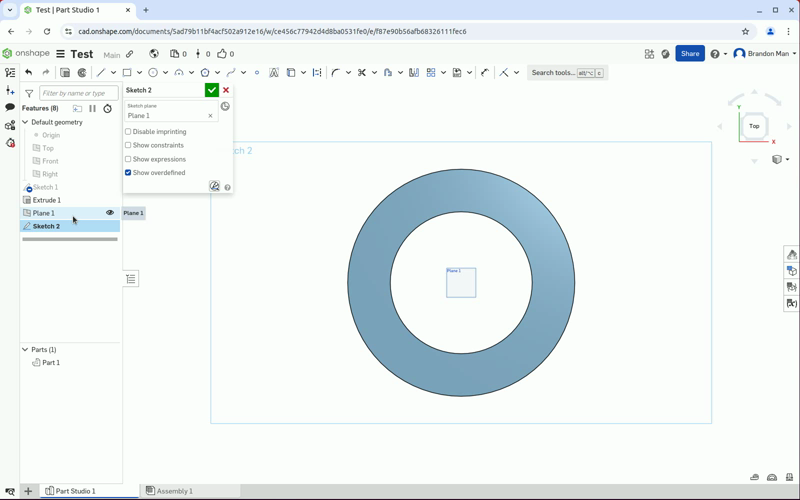
mouse_move(73, 352)
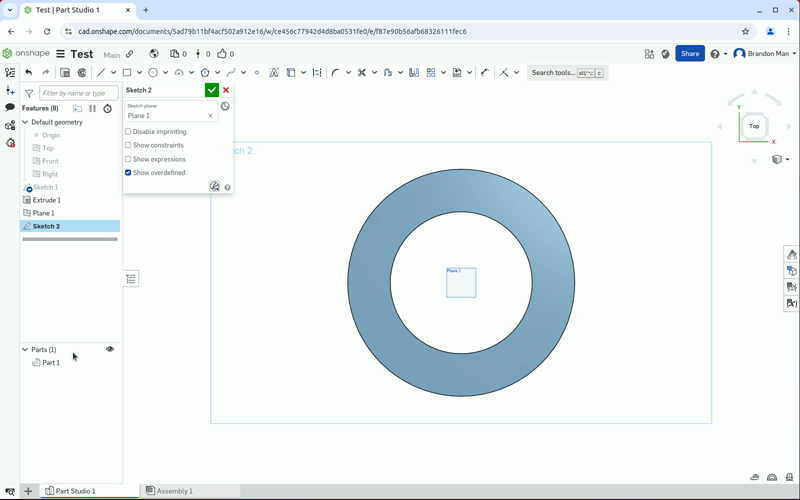
key(y)
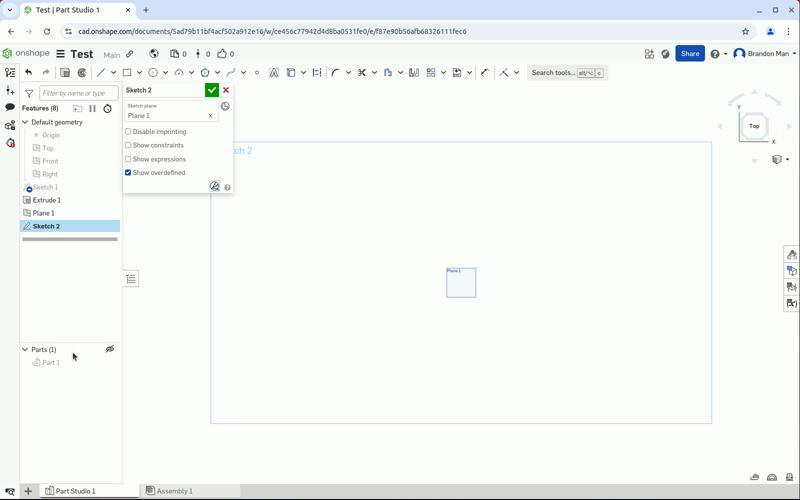
key(c)
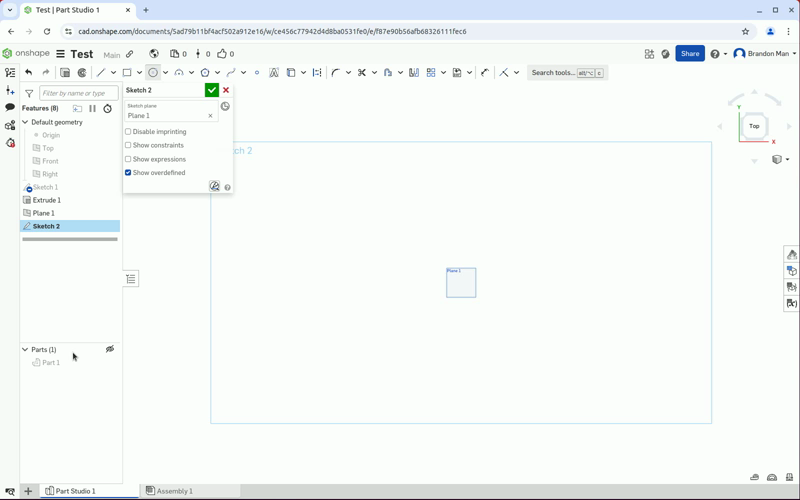
key_down(shift)
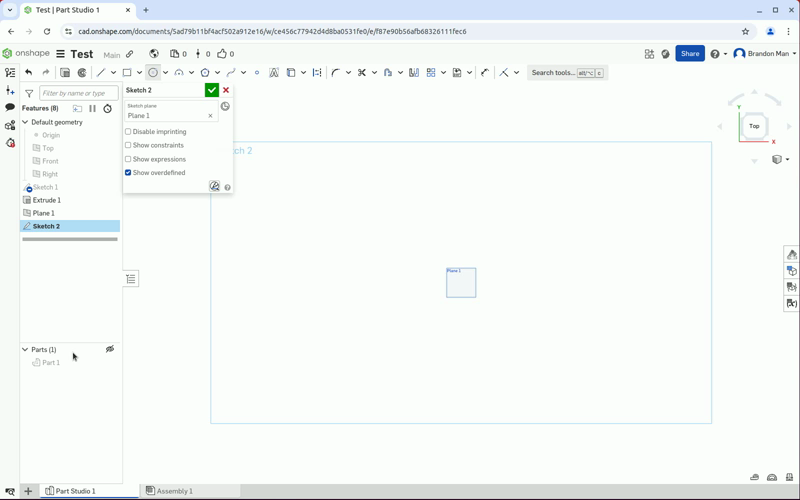
mouse_move(461, 282)
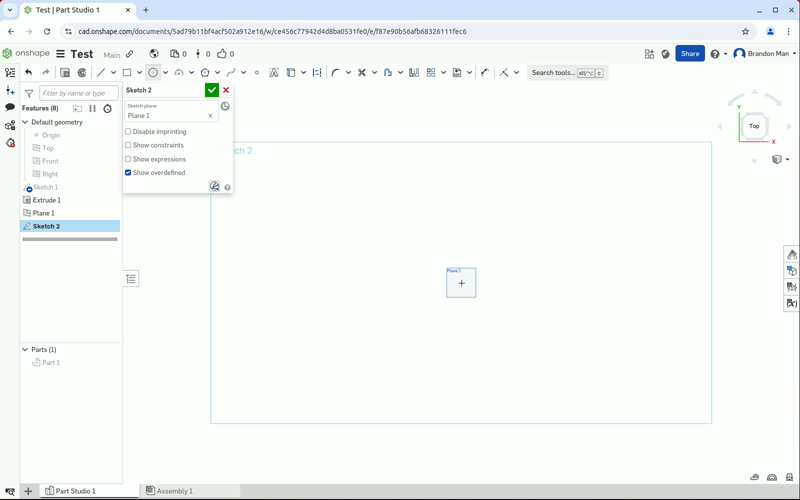
click(461, 282)
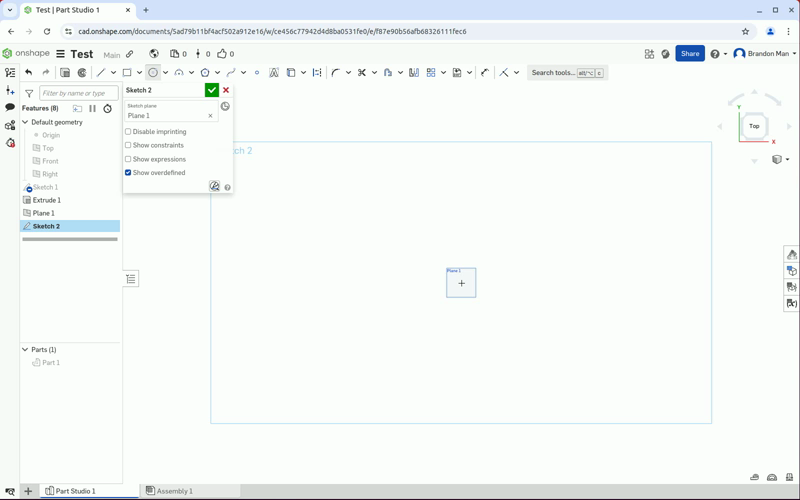
key_up(shift)
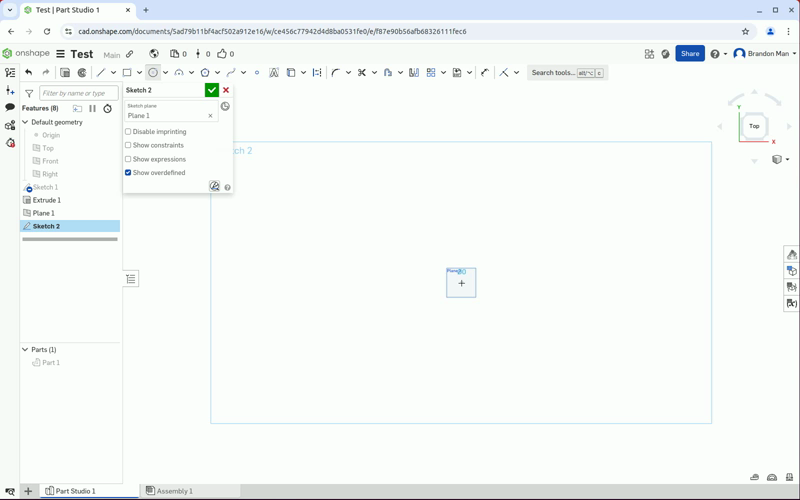
mouse_move(561, 282)
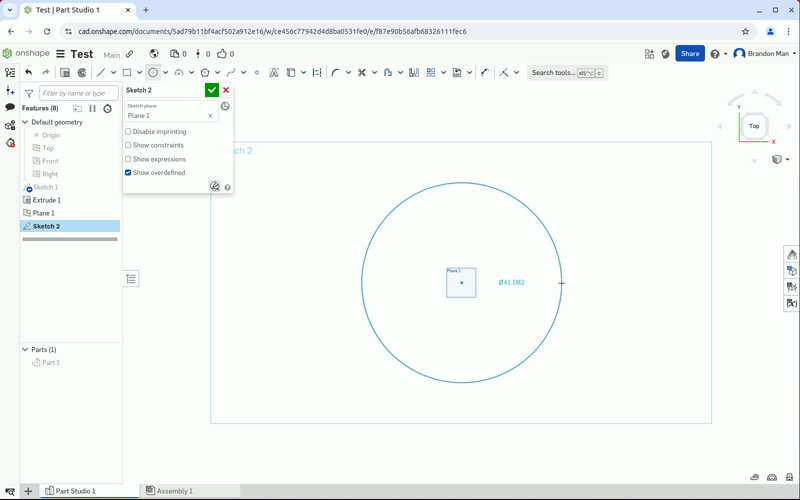
click(561, 282)
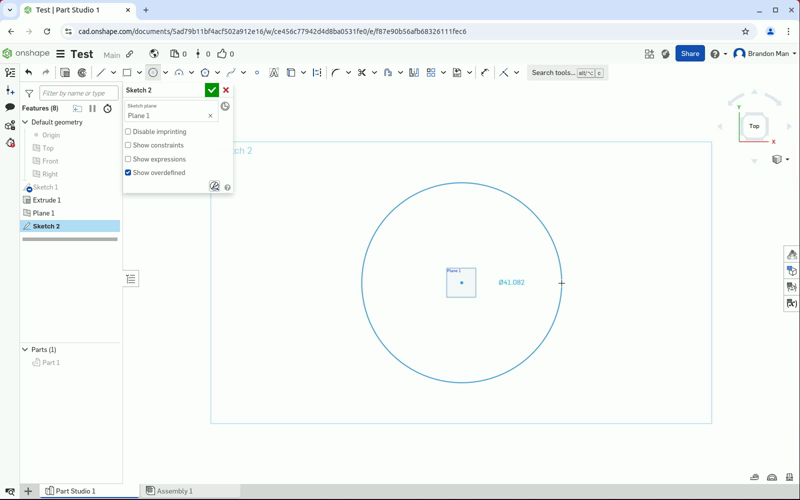
key(esc)
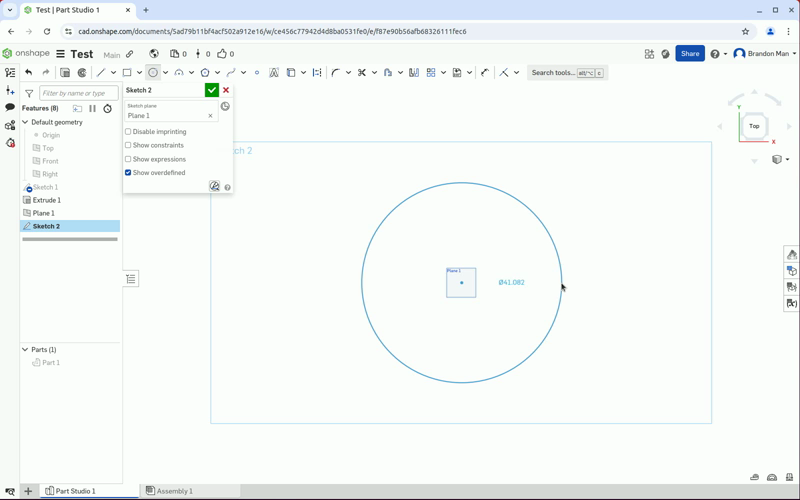
key(c)
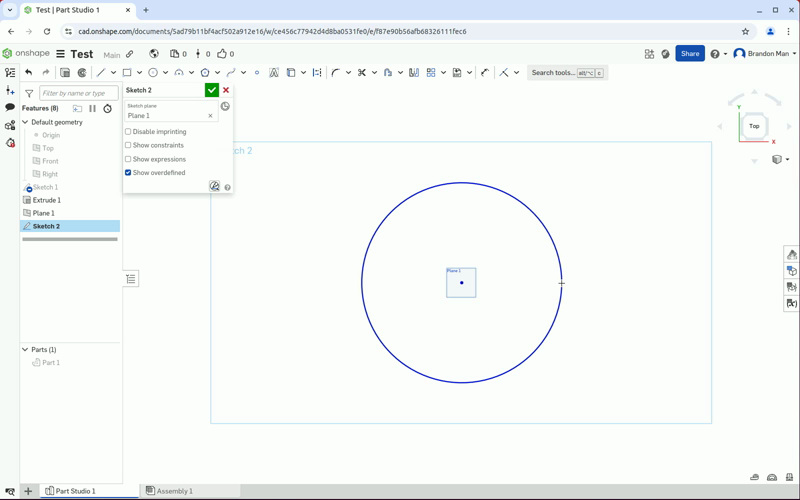
key_down(shift)
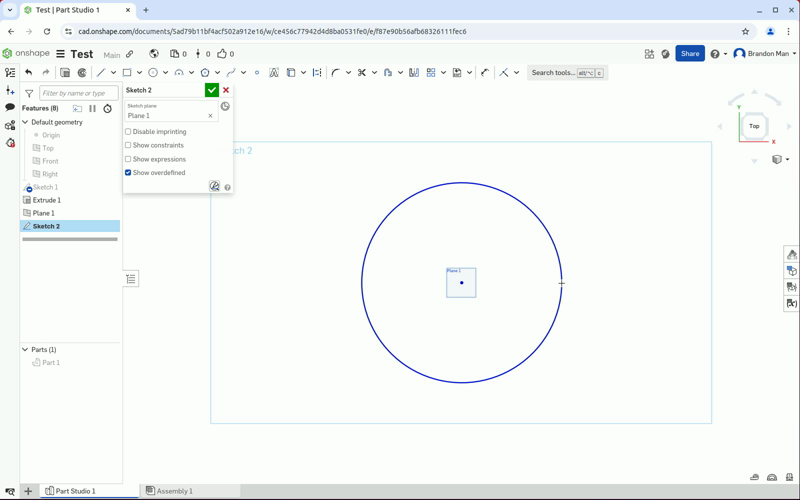
mouse_move(461, 282)
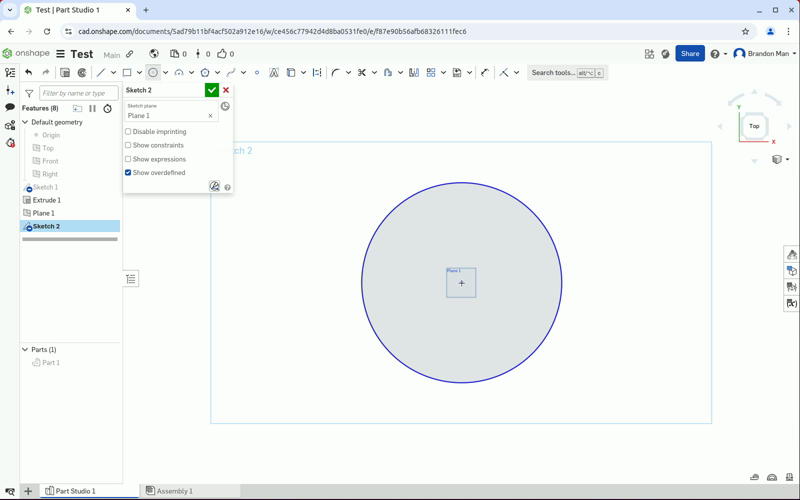
click(461, 282)
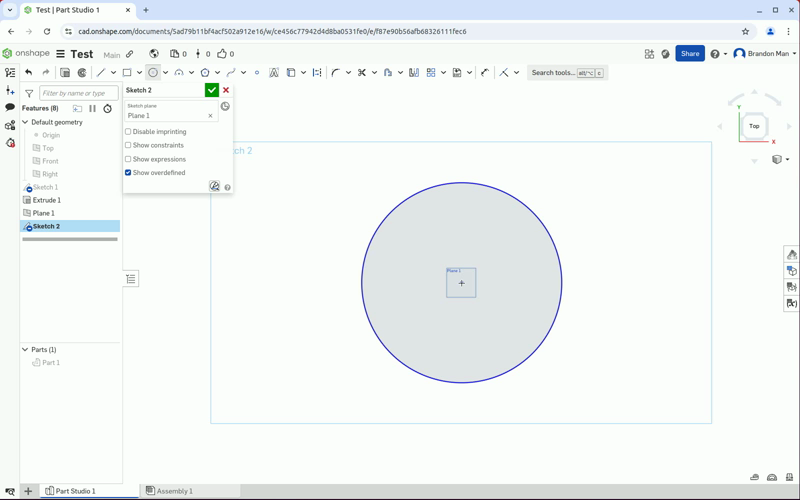
key_up(shift)
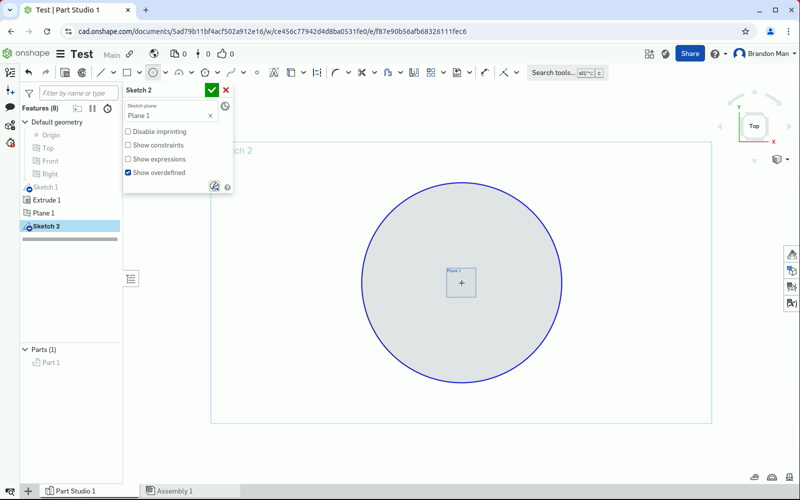
mouse_move(532, 282)
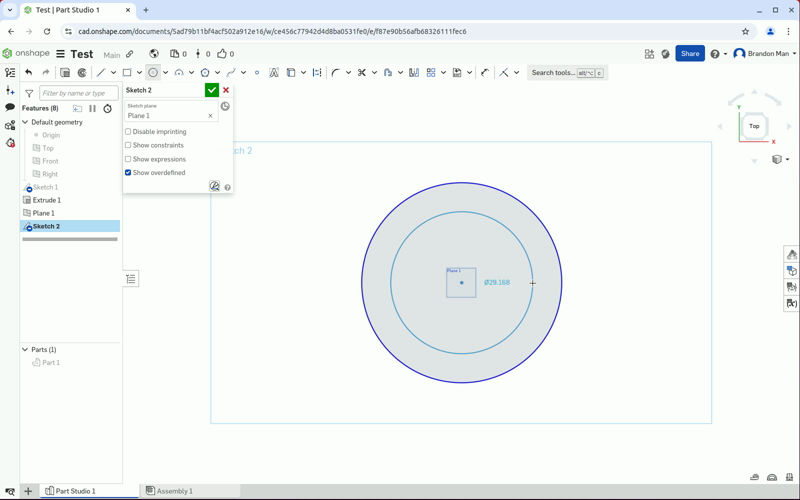
click(532, 282)
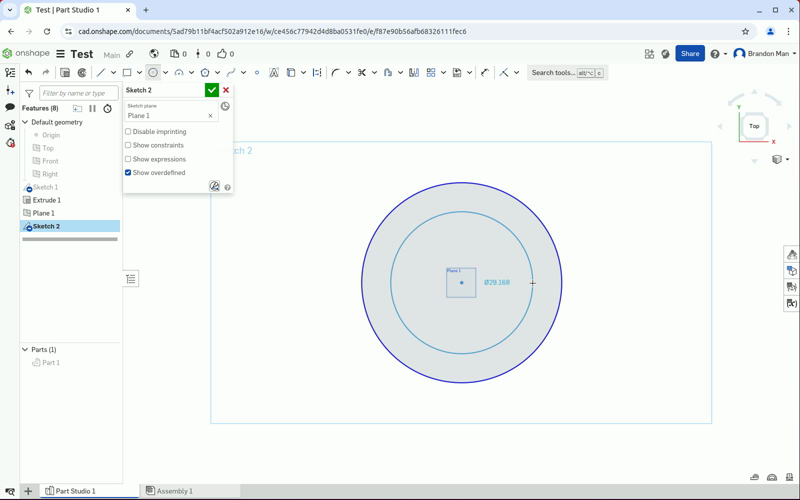
key(esc)
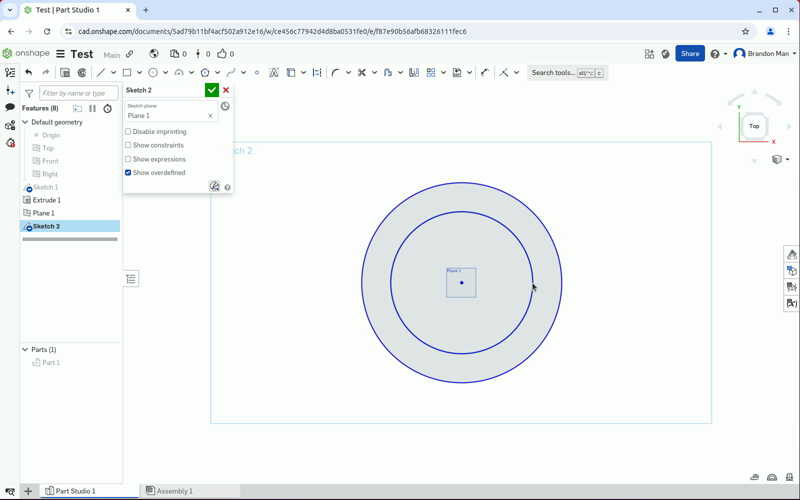
mouse_move(535, 329)
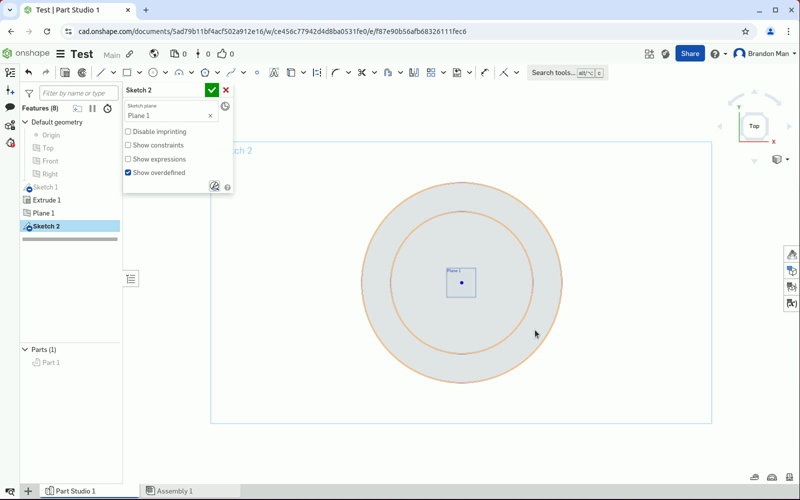
click(535, 329)
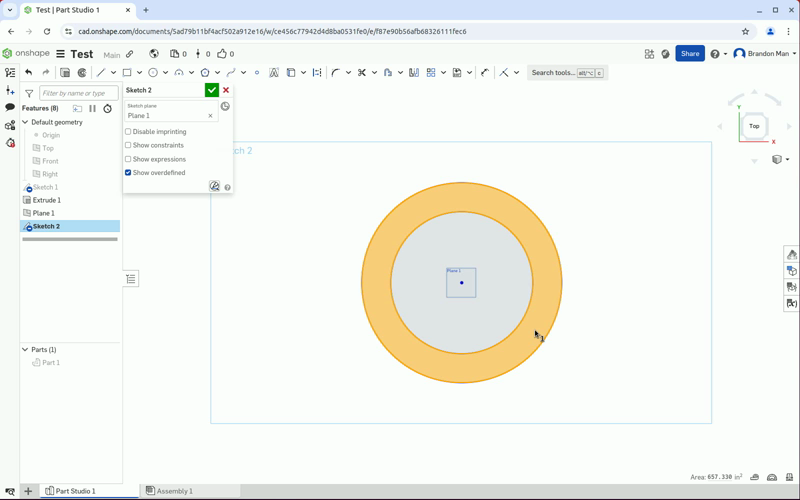
mouse_move(73, 352)
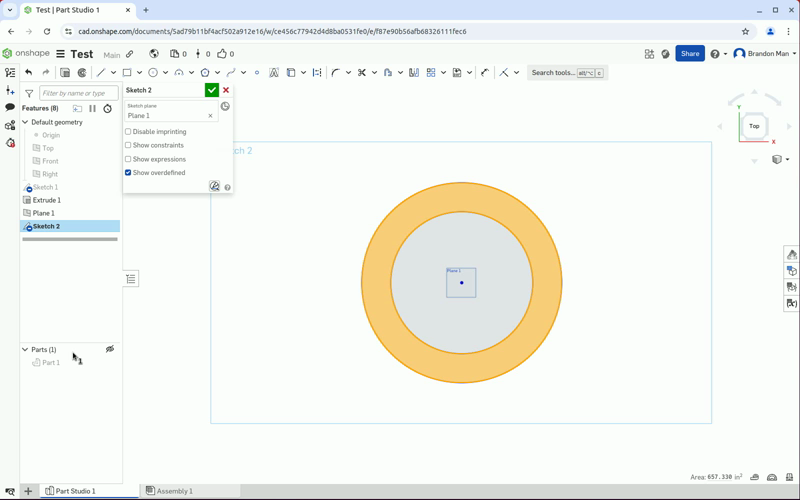
key(shift+y)
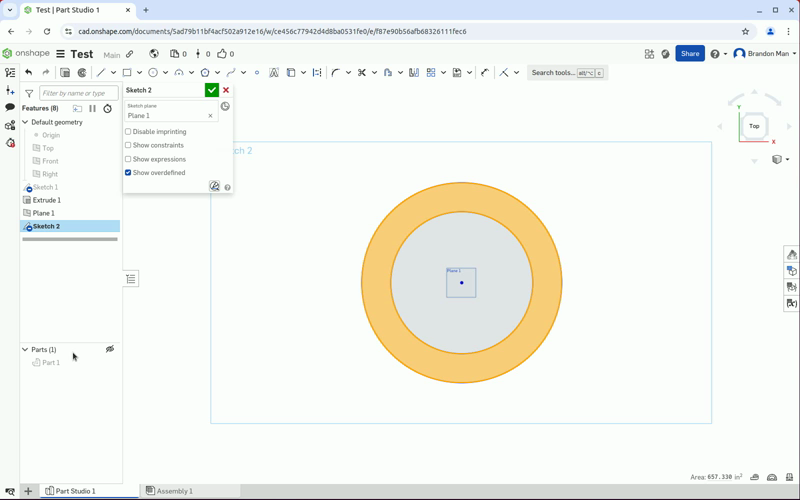
key(shift+e)
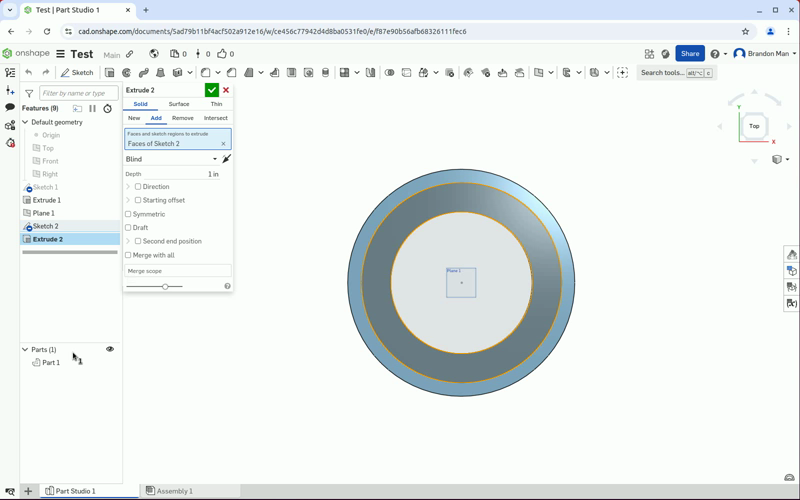
mouse_move(143, 106)
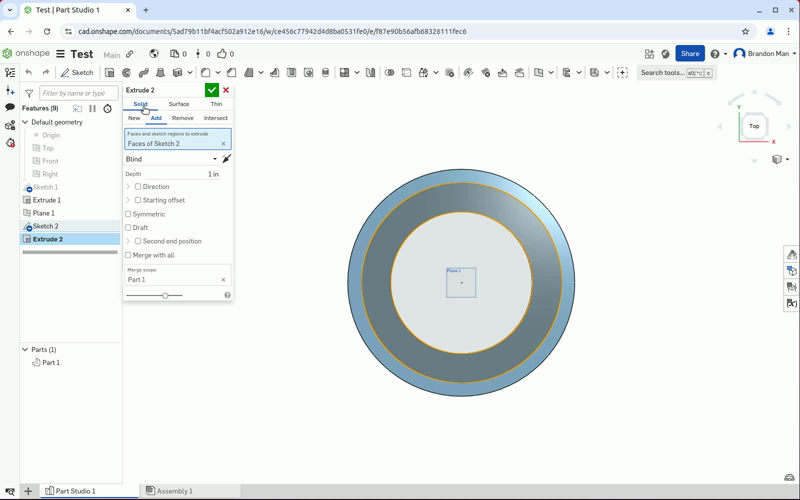
click(143, 106)
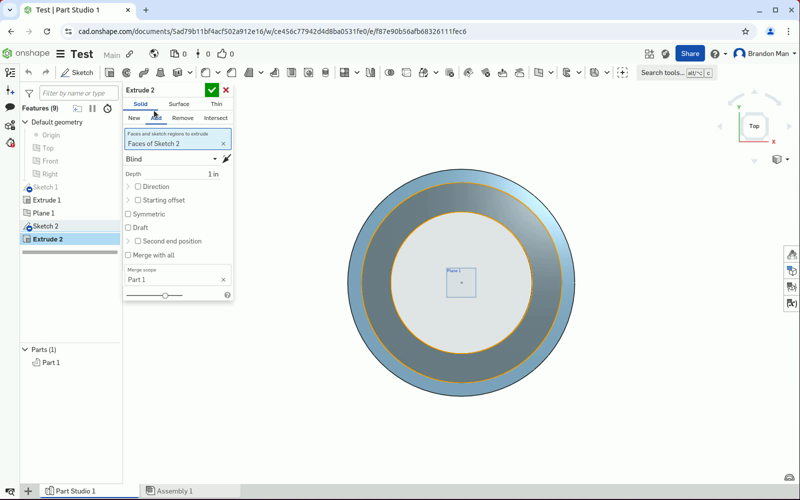
mouse_move(186, 120)
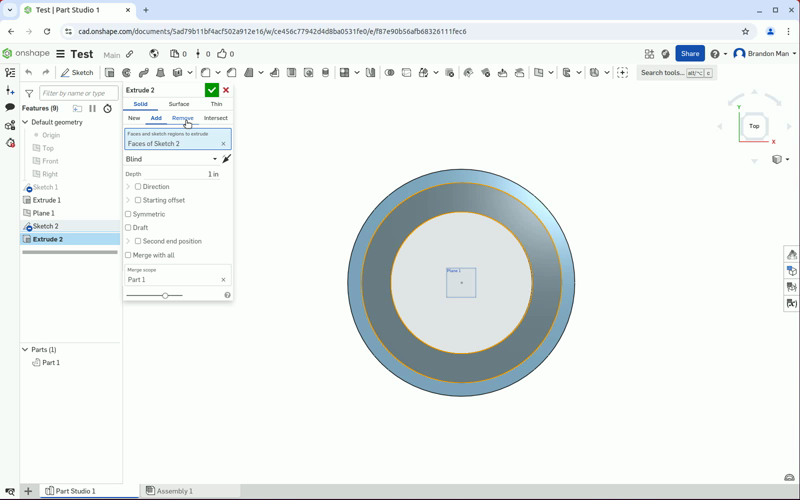
click(186, 120)
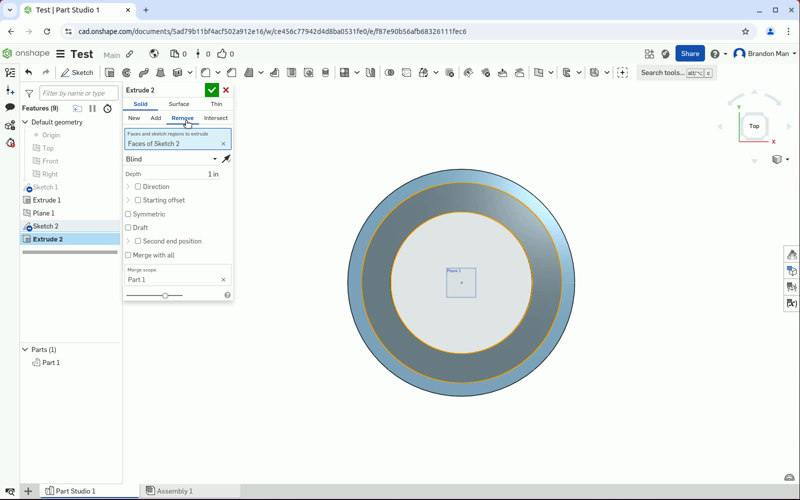
key(tab, 4)
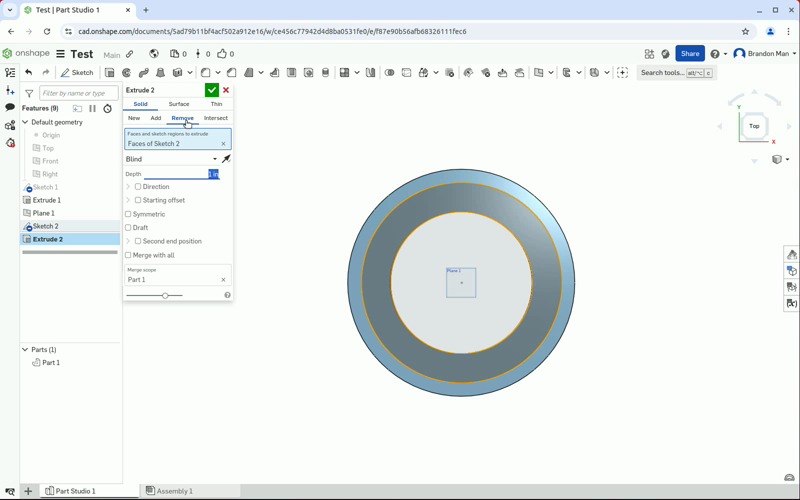
text(1.926)
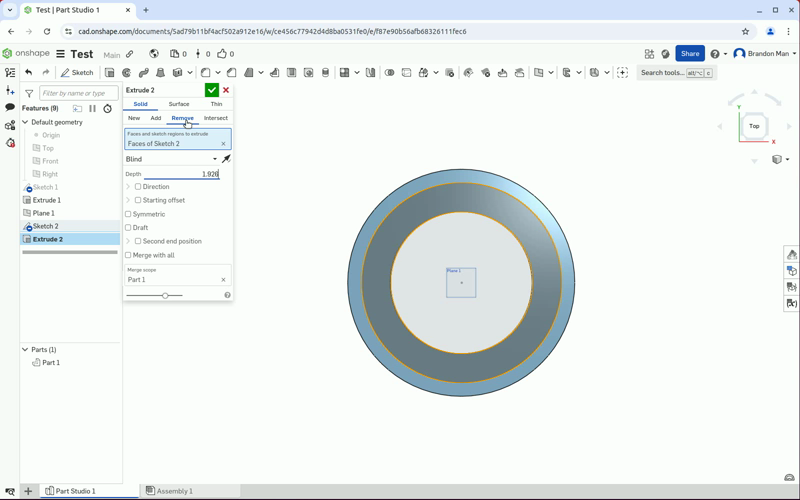
key(tab, 6)
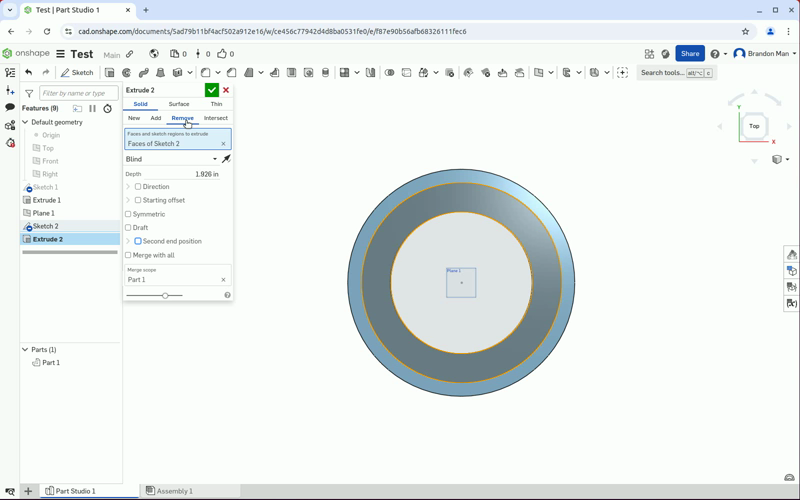
key(space)
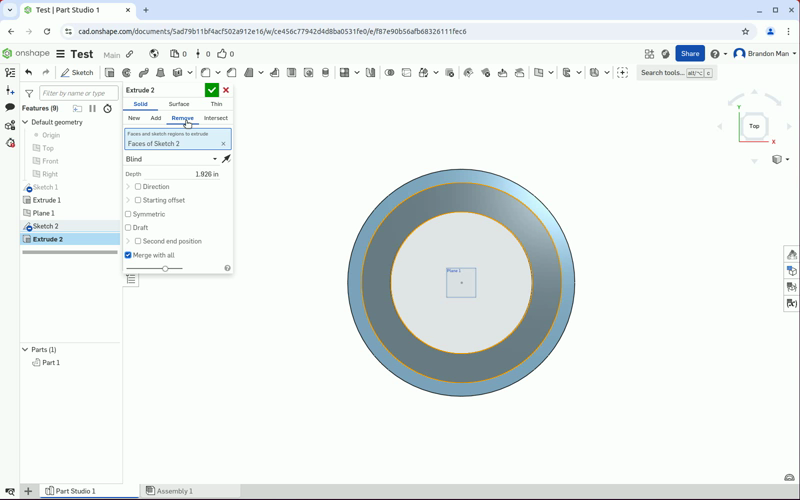
key(enter)
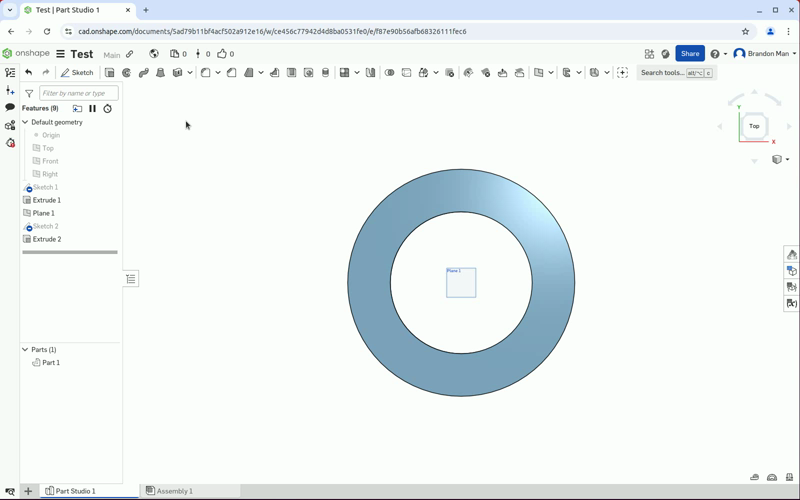
key(shift+h)
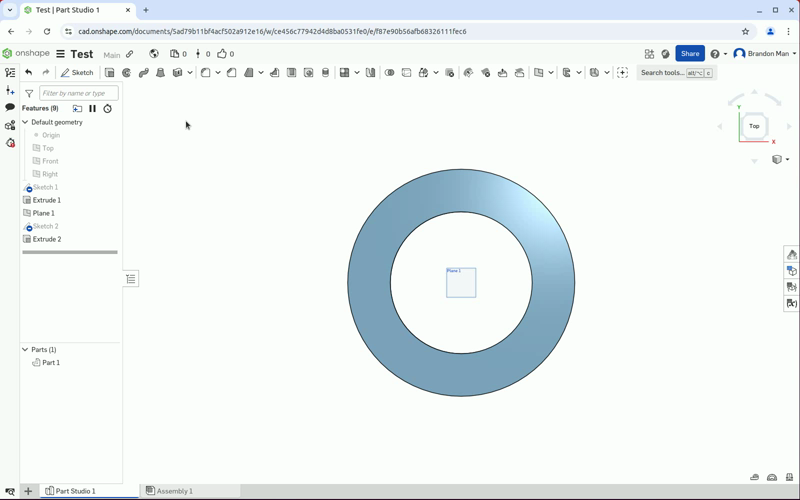
key(shift+h)
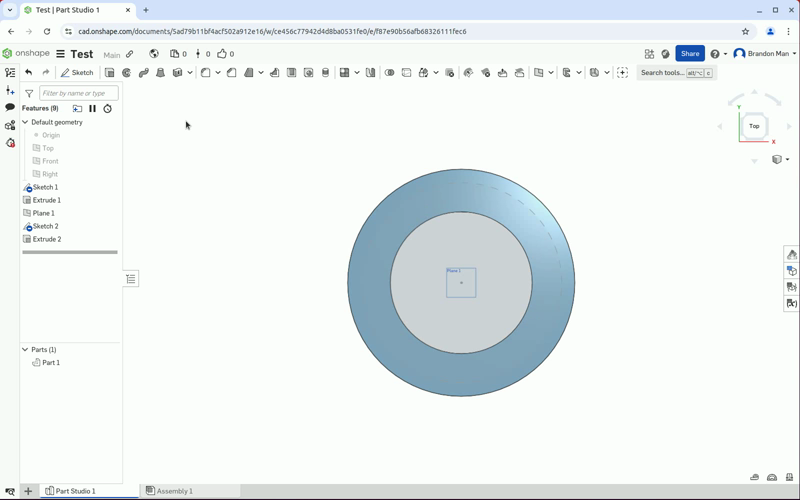
key(shift+7)
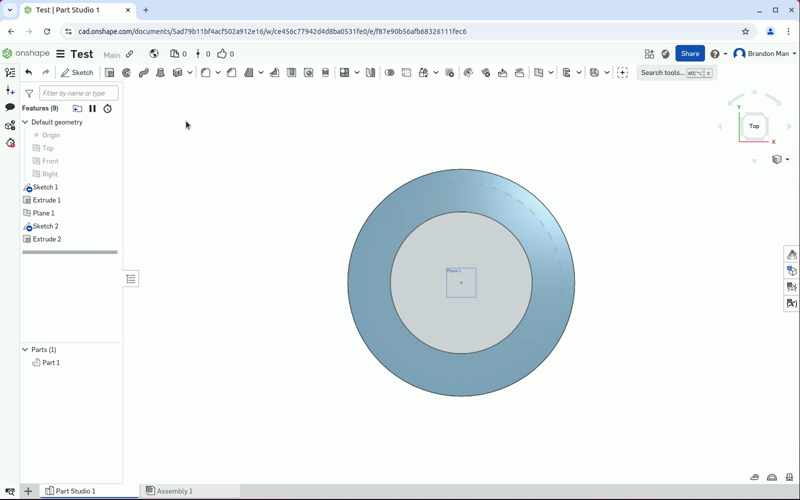
key(up, 3)
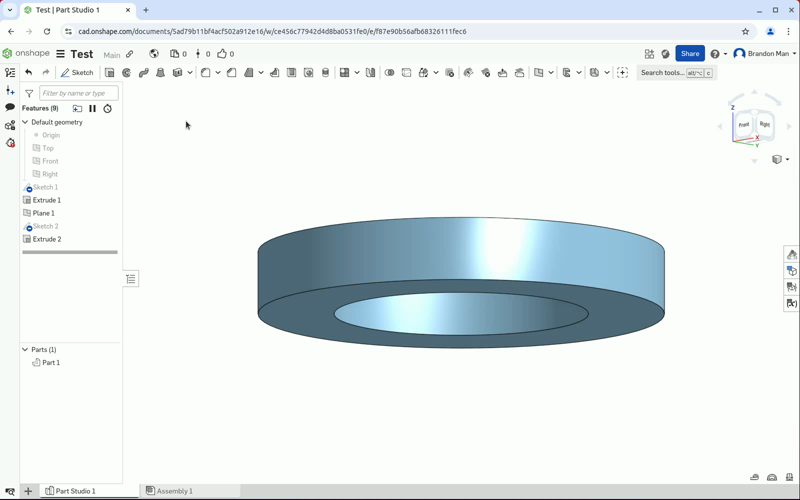
key(left, 3)
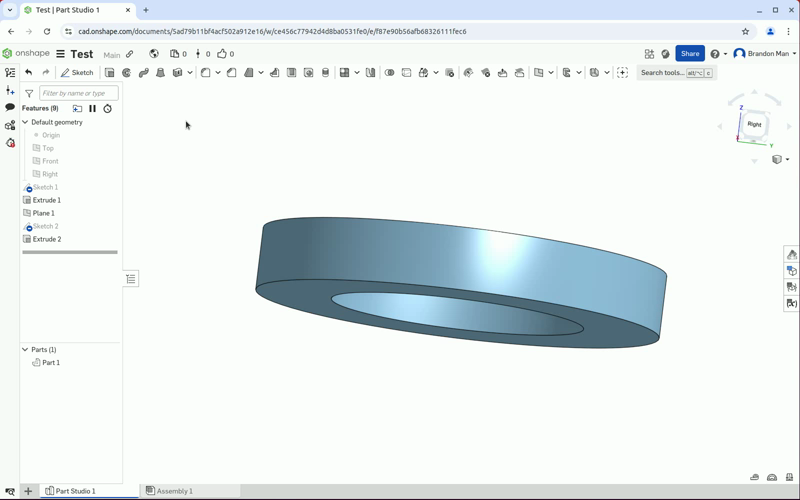
key(right, 3)
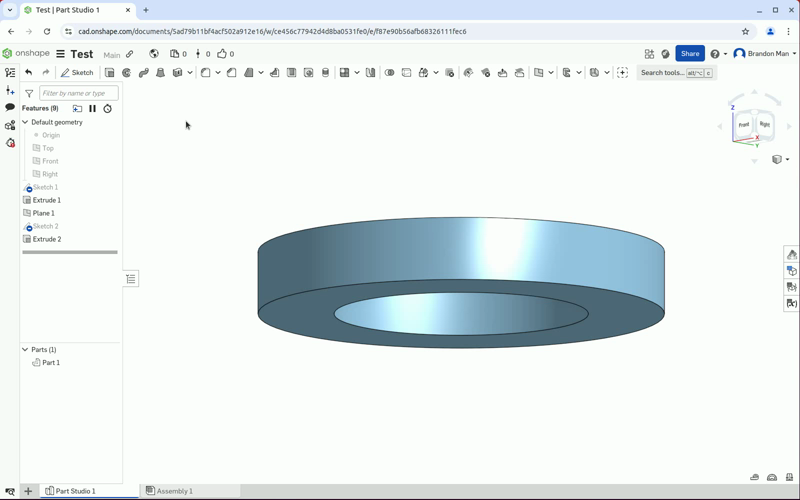
key(down, 3)
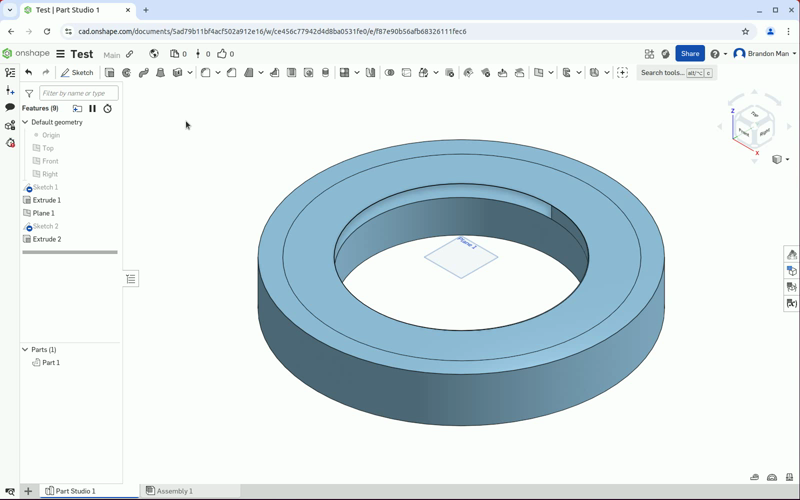
mouse_move(73, 189)
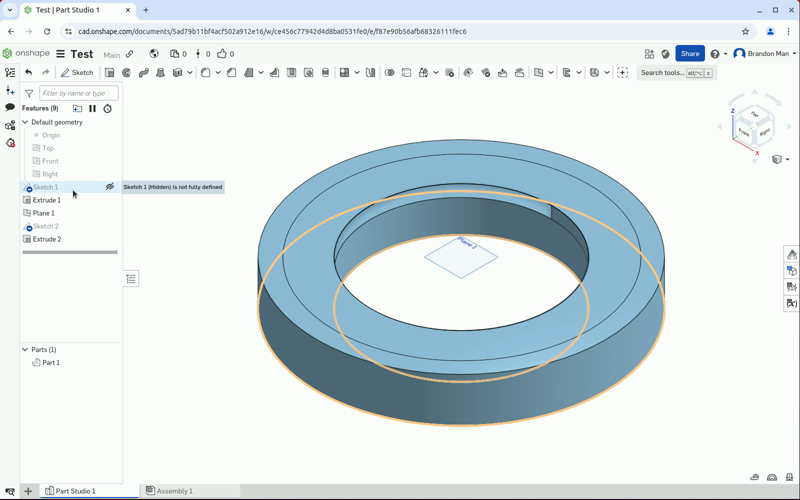
click(73, 189)